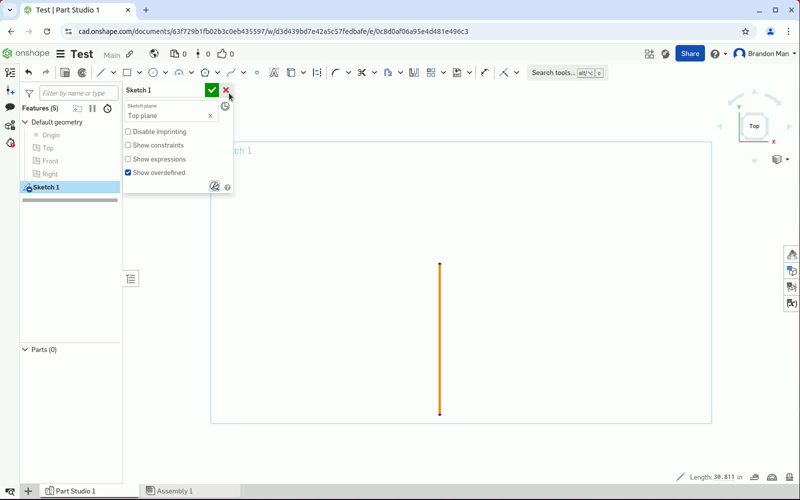
key(shift+h)
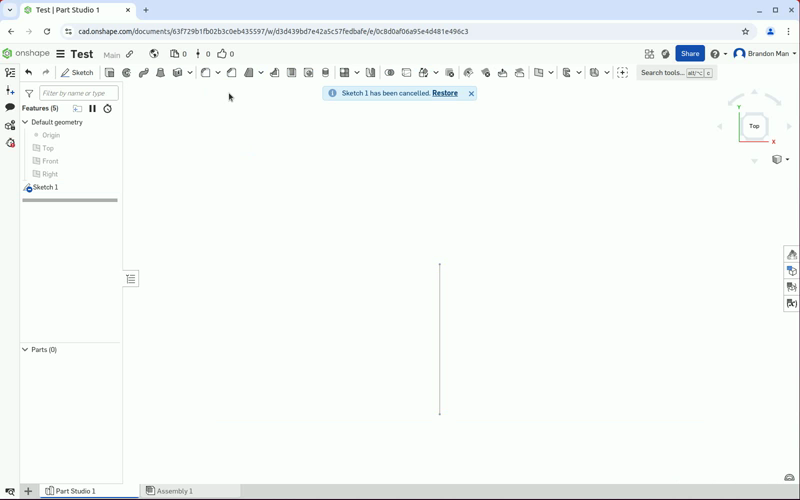
key(shift+s)
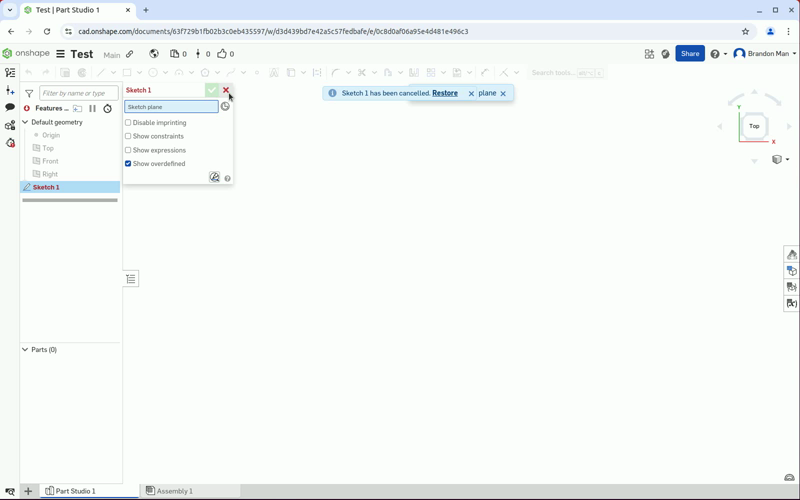
mouse_move(73, 150)
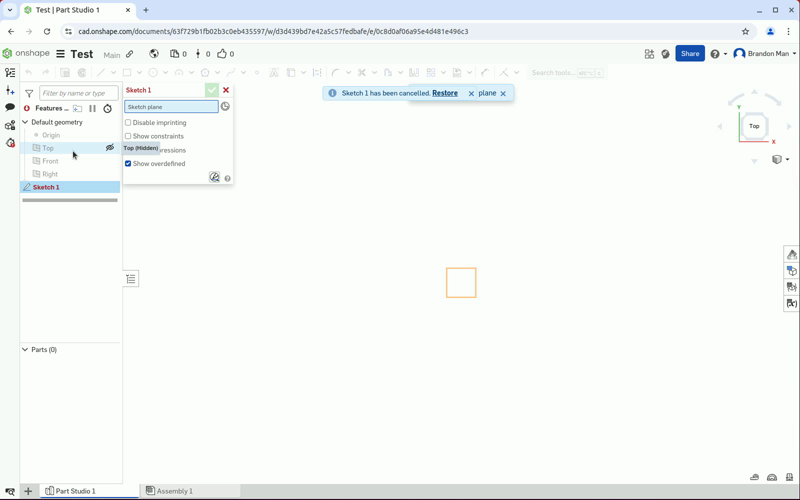
click(73, 150)
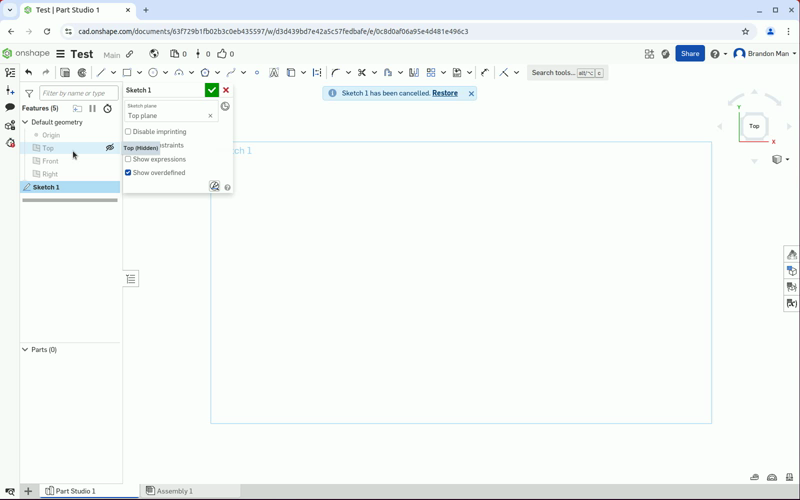
mouse_move(73, 352)
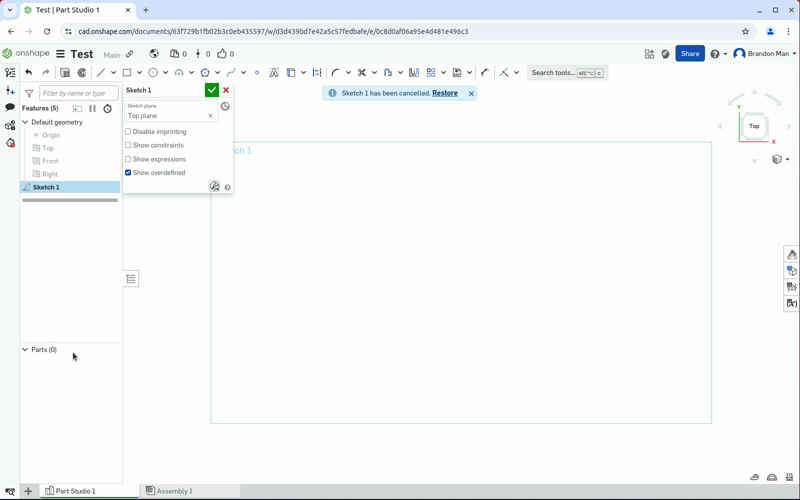
key(y)
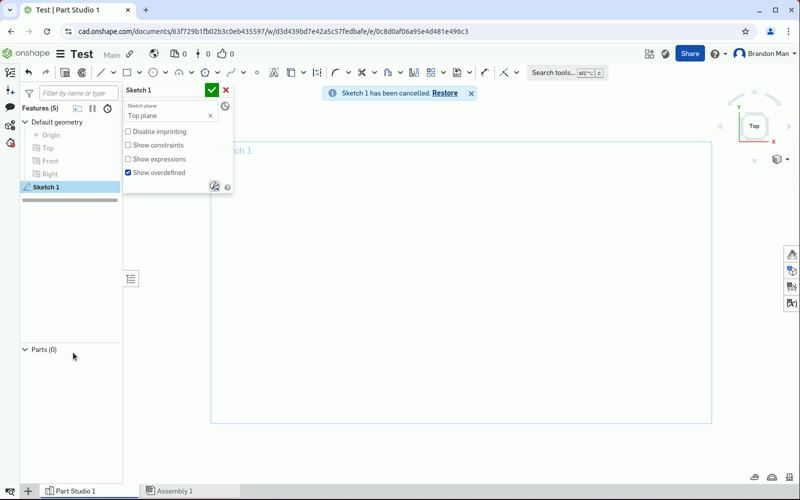
key(c)
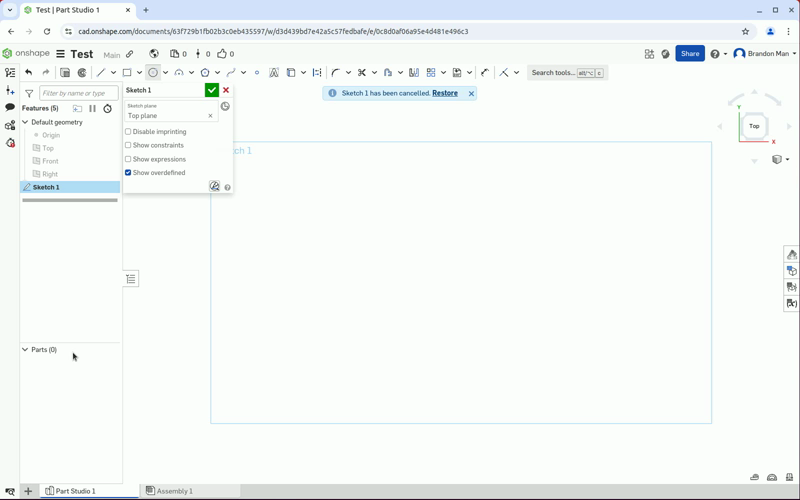
key_down(shift)
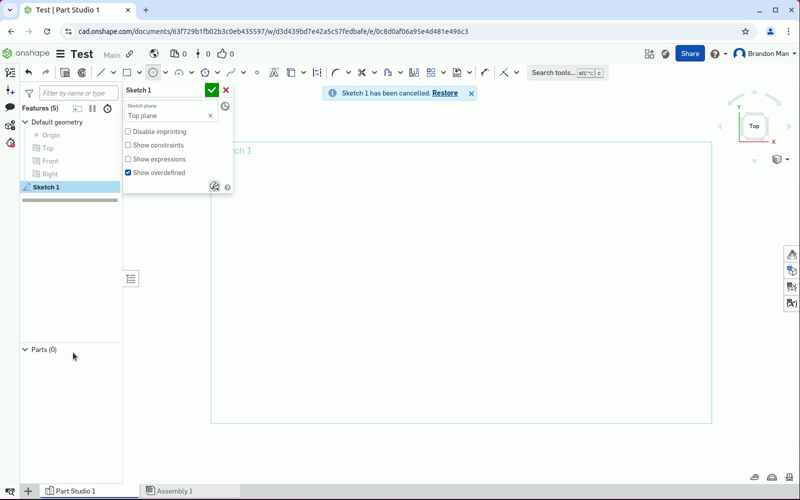
mouse_move(461, 313)
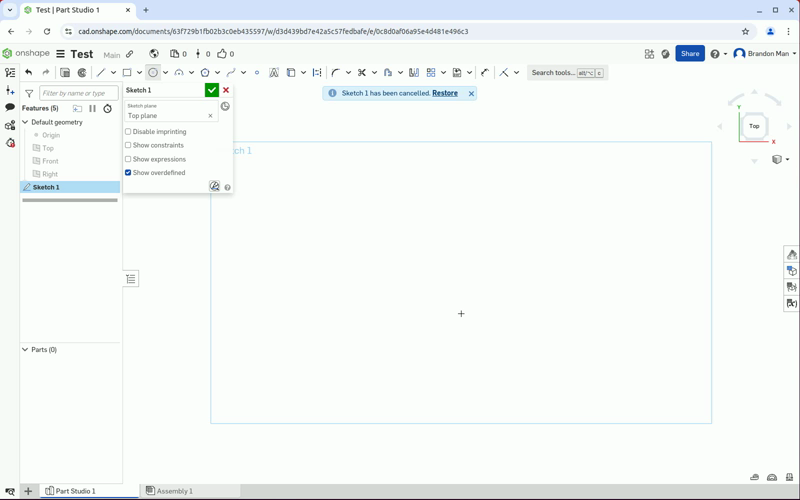
click(461, 313)
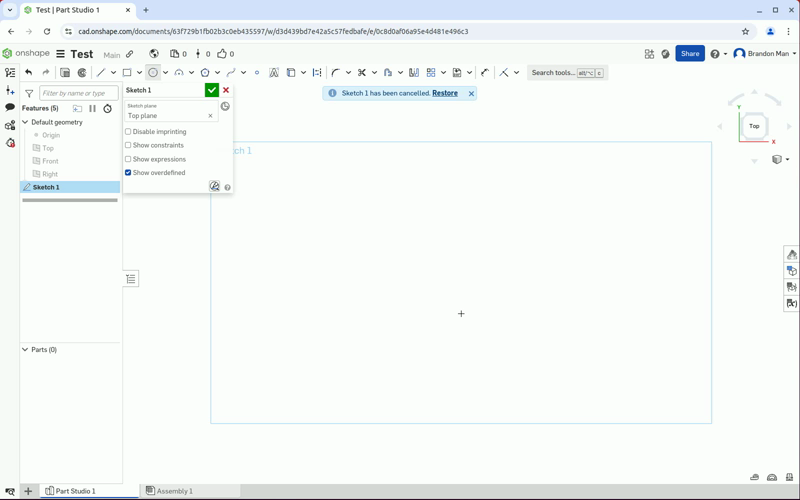
key_up(shift)
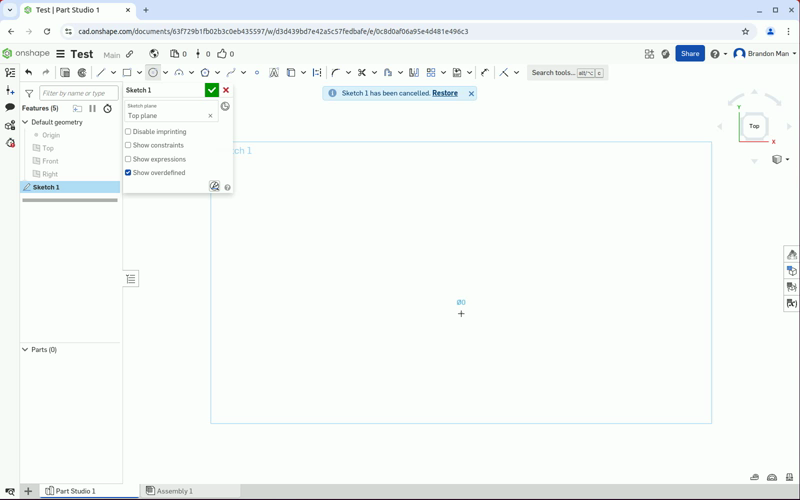
mouse_move(476, 313)
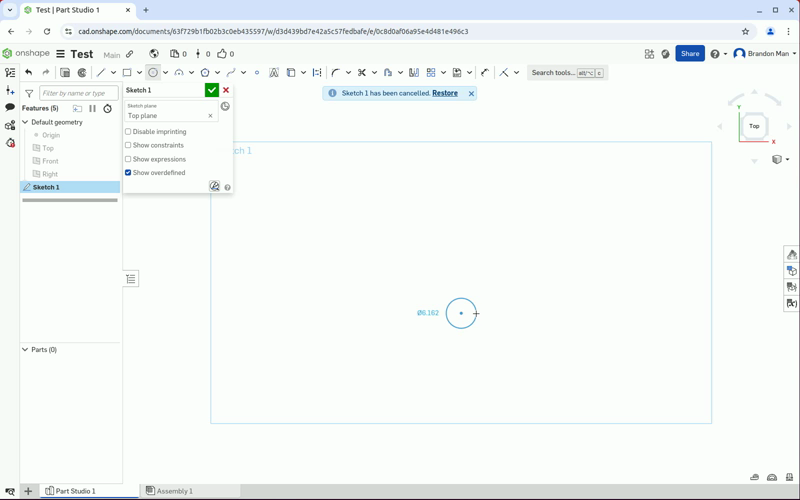
click(476, 313)
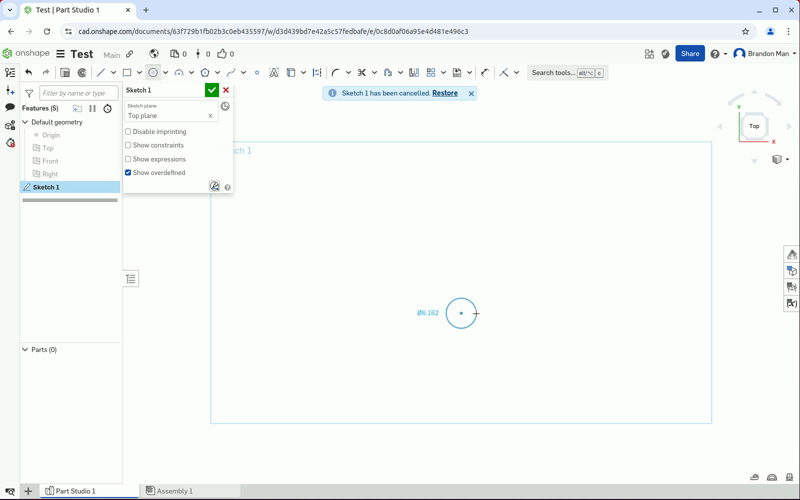
key(esc)
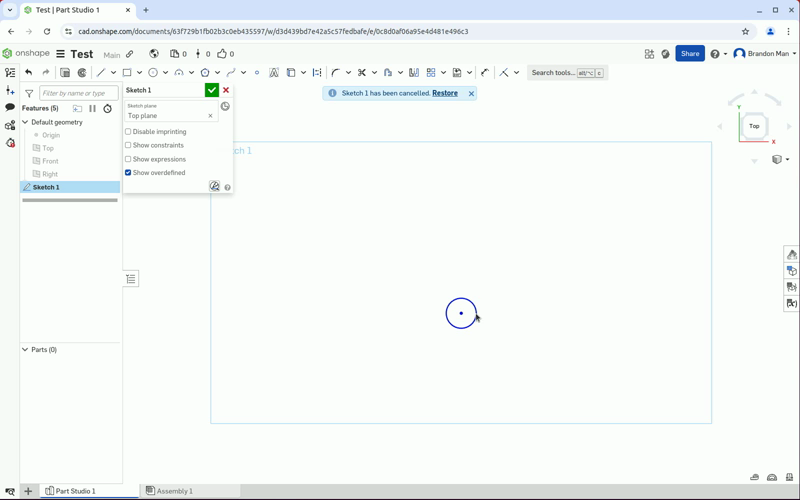
mouse_move(457, 311)
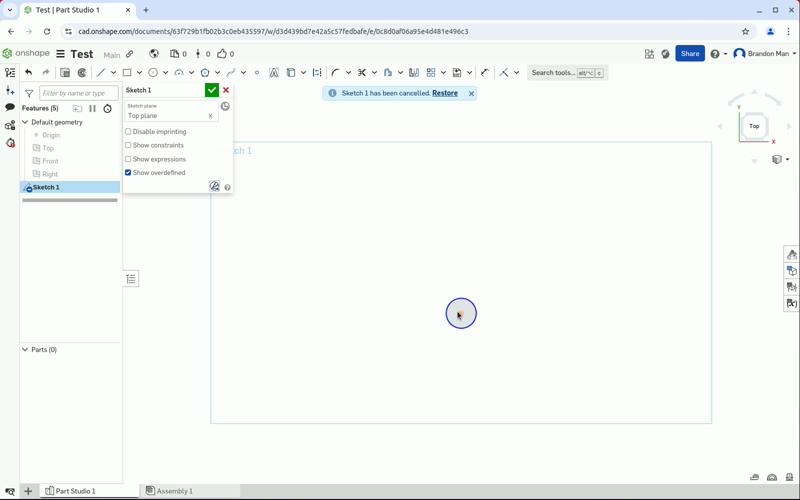
scroll(6)
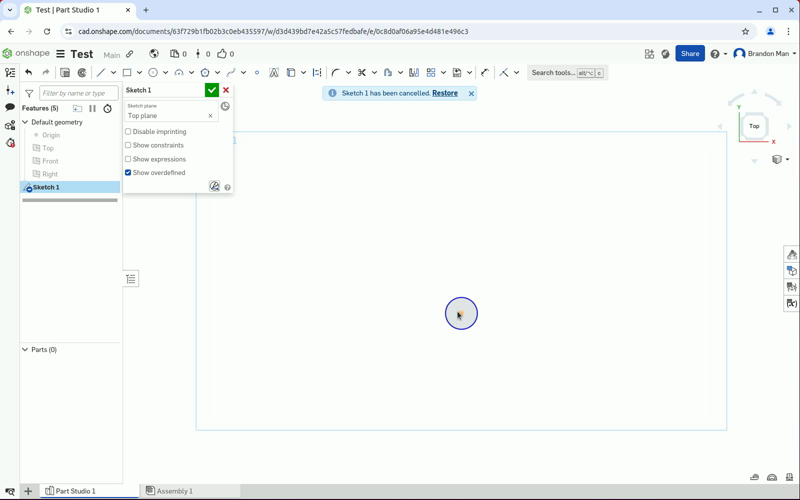
scroll(6)
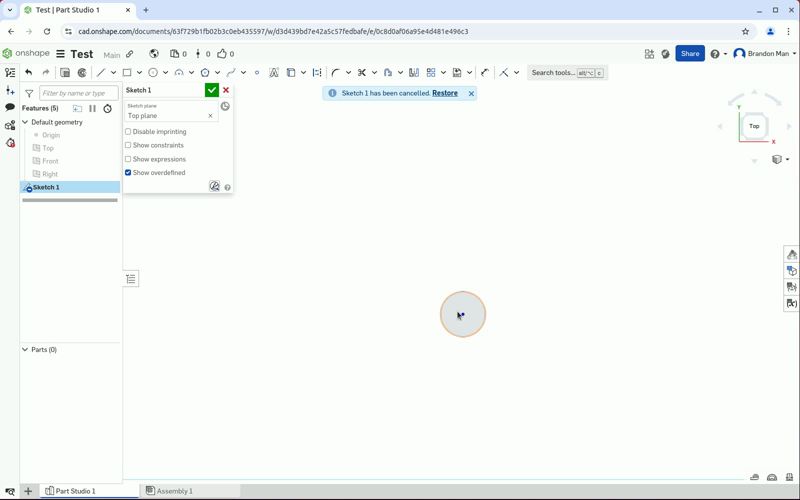
scroll(6)
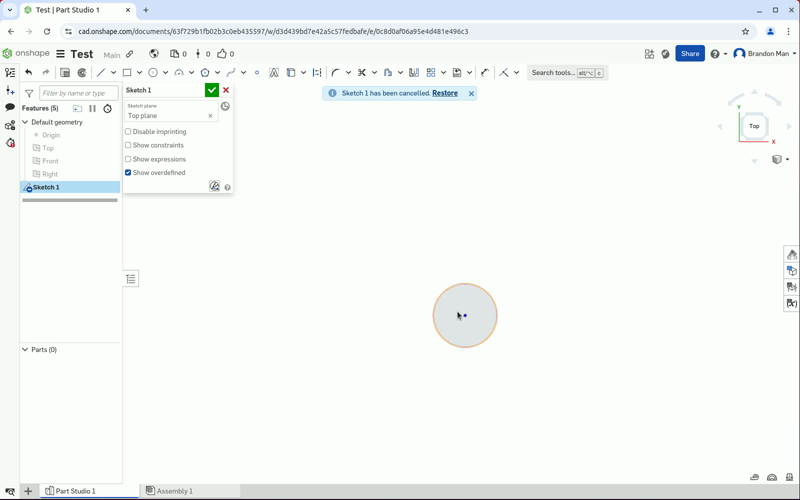
scroll(6)
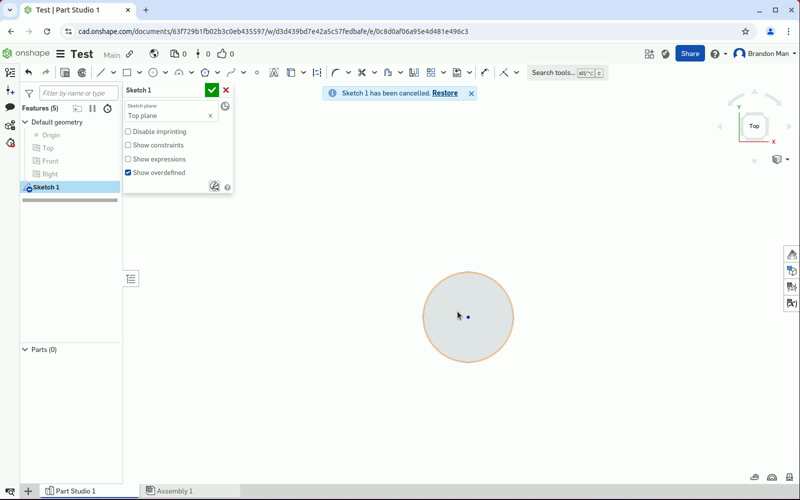
scroll(6)
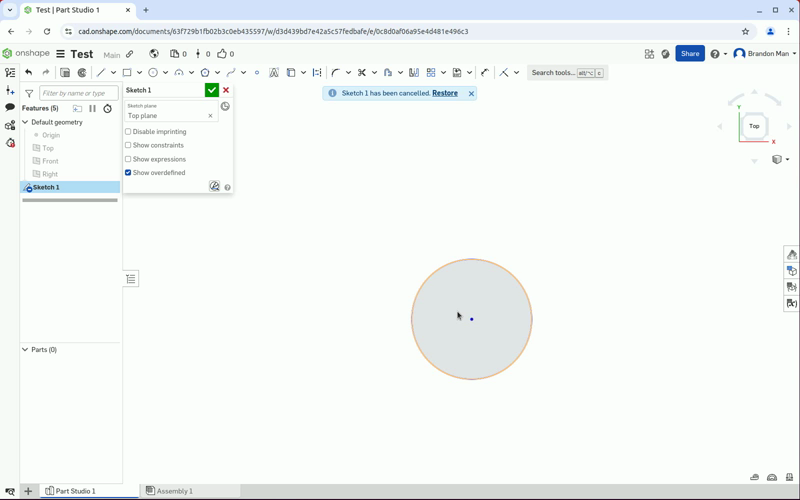
scroll(6)
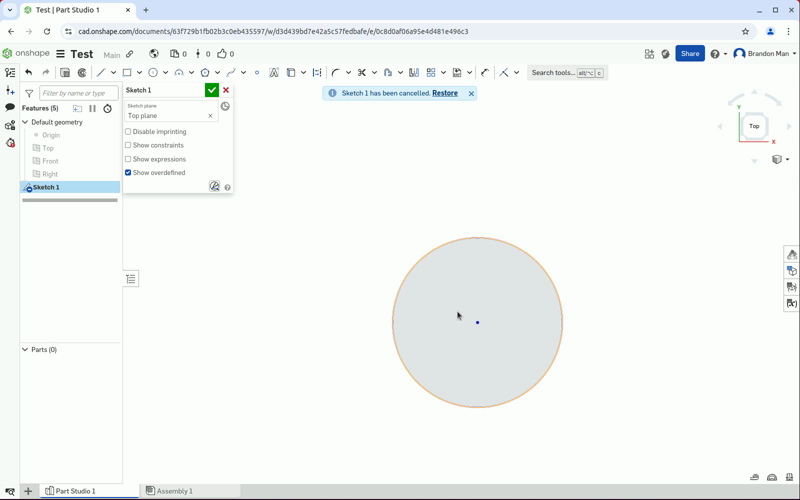
scroll(6)
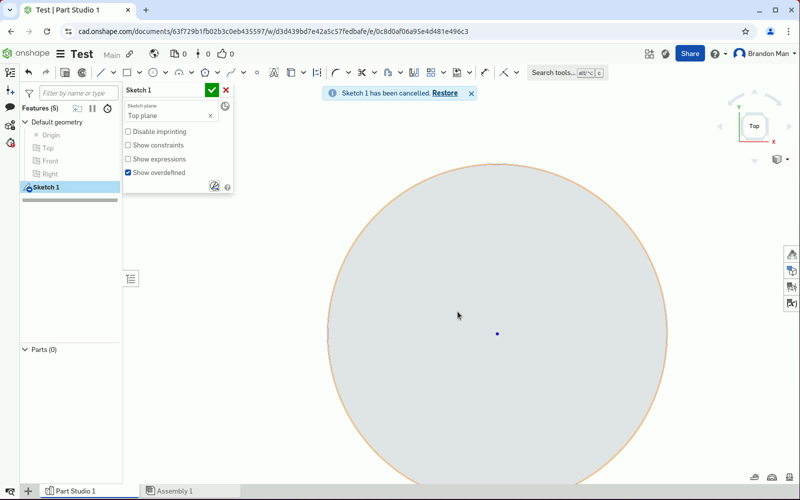
click(457, 311)
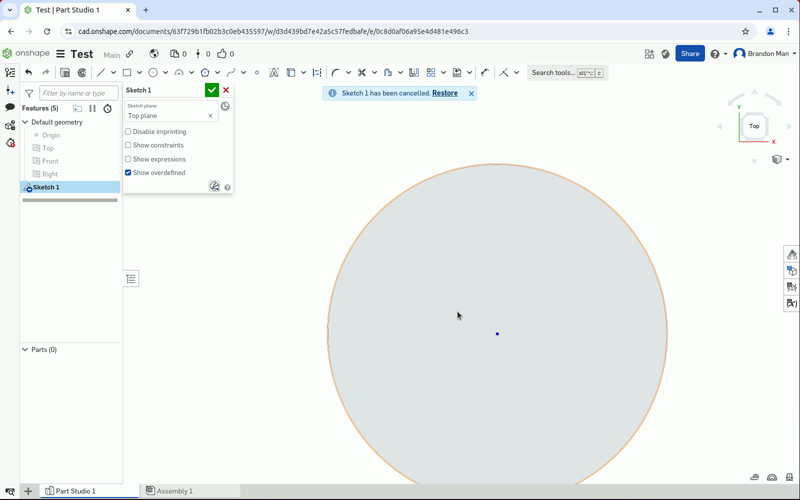
scroll(-6)
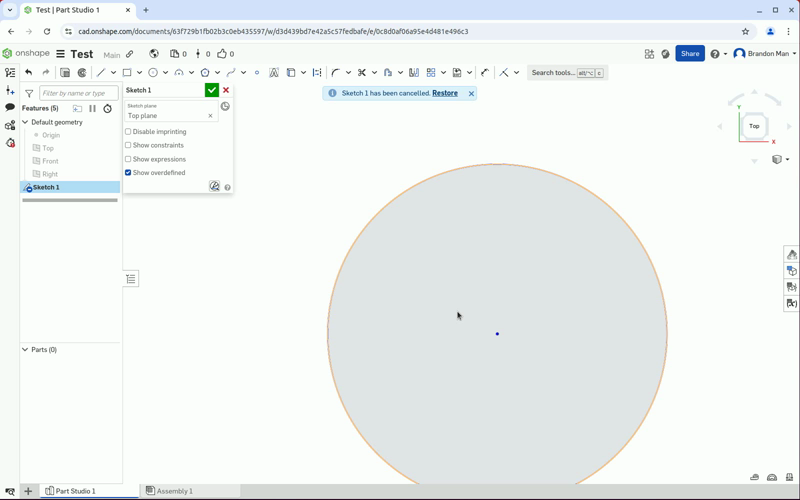
scroll(-6)
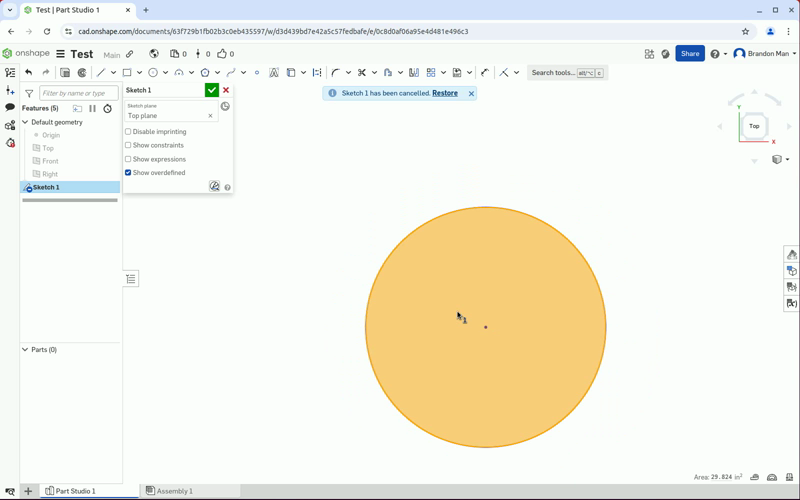
scroll(-6)
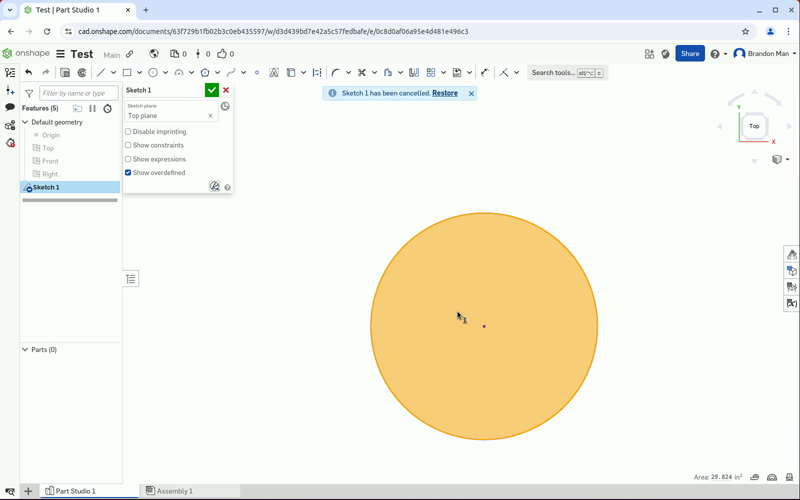
scroll(-6)
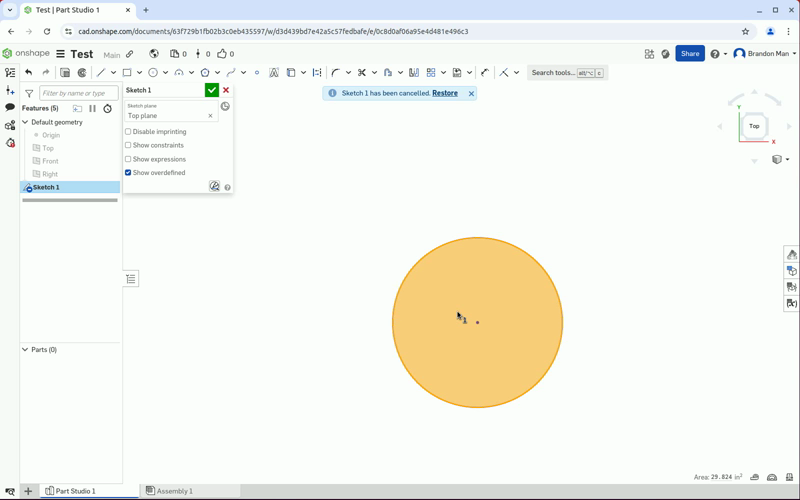
scroll(-6)
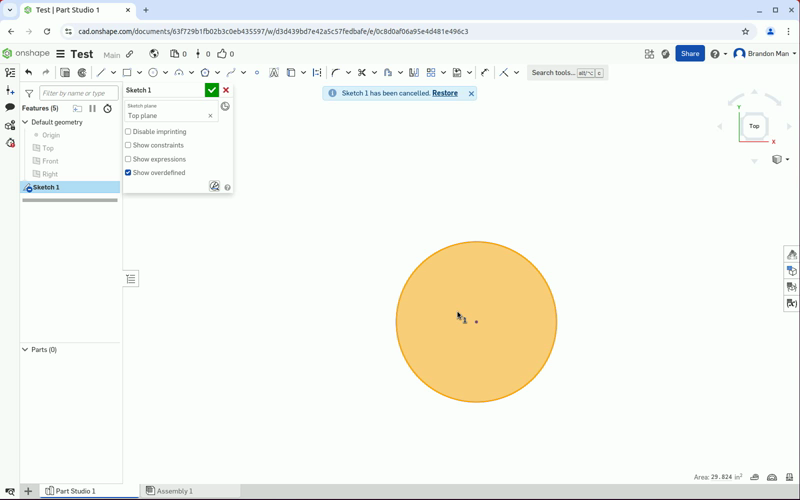
scroll(-6)
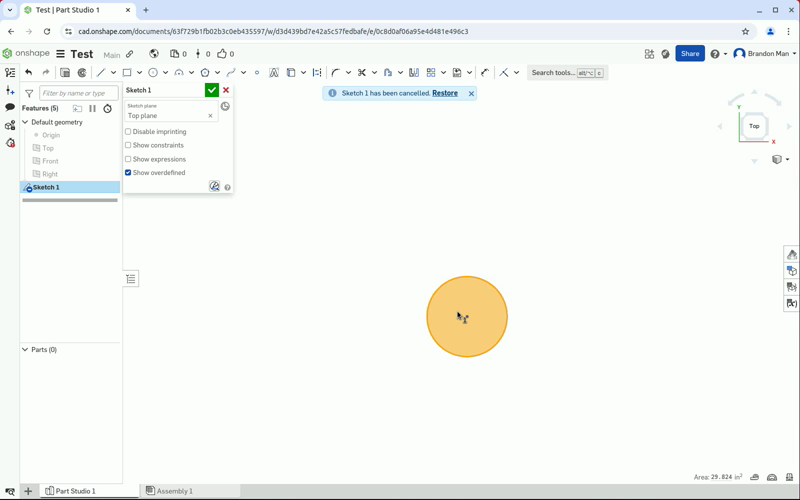
scroll(-6)
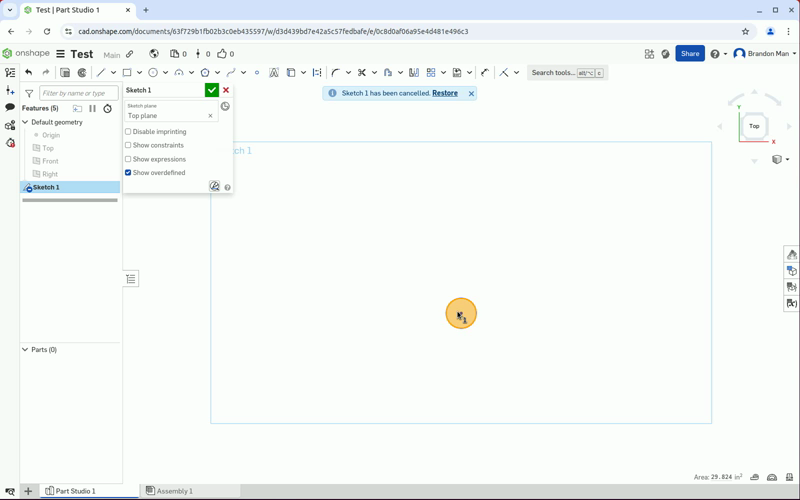
mouse_move(73, 352)
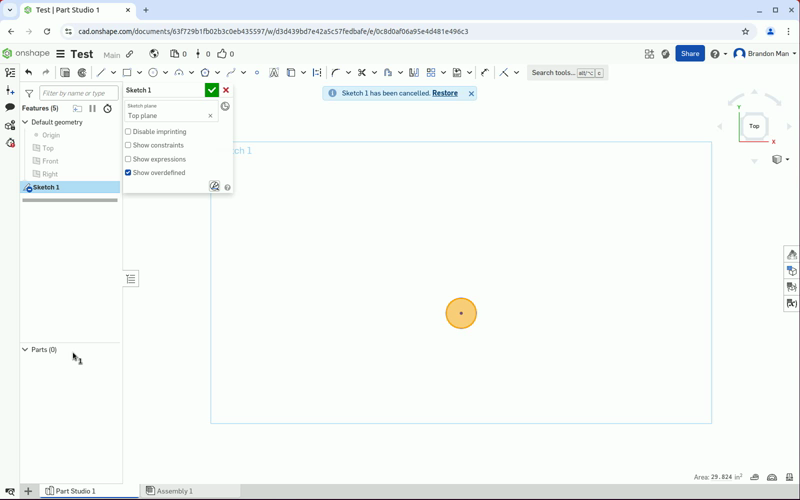
key(shift+y)
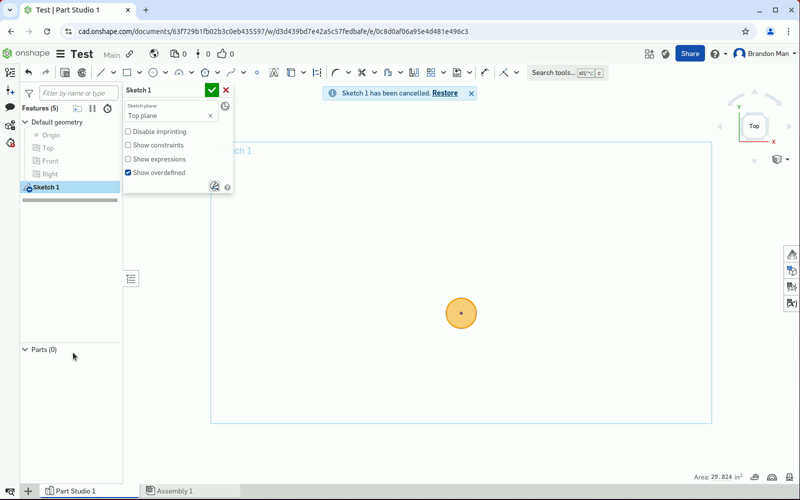
key(shift+e)
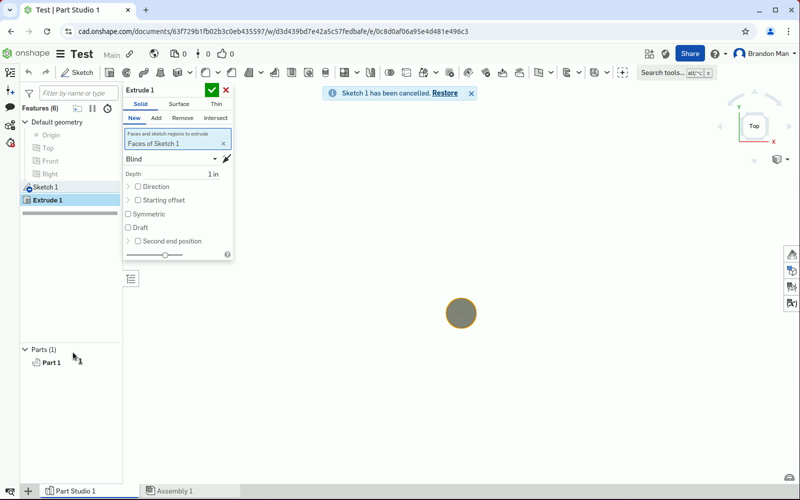
mouse_move(143, 106)
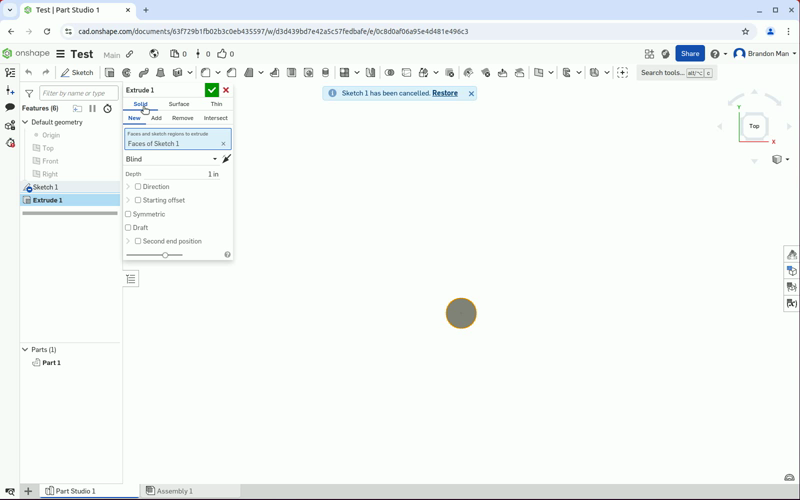
click(143, 106)
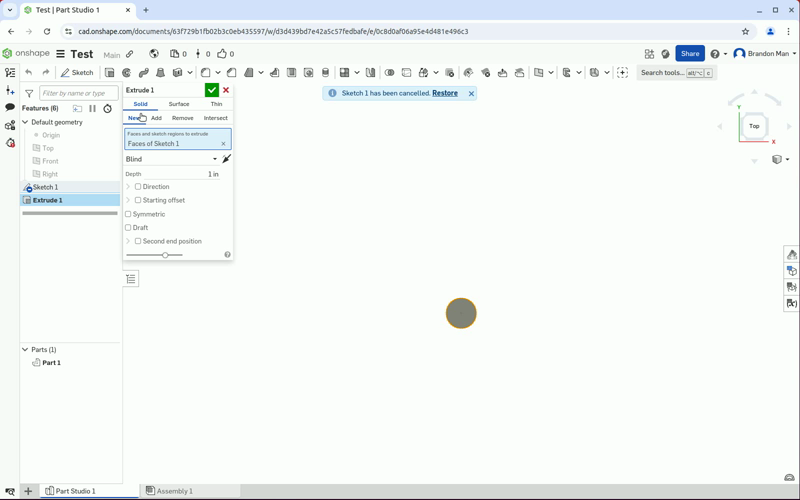
mouse_move(137, 120)
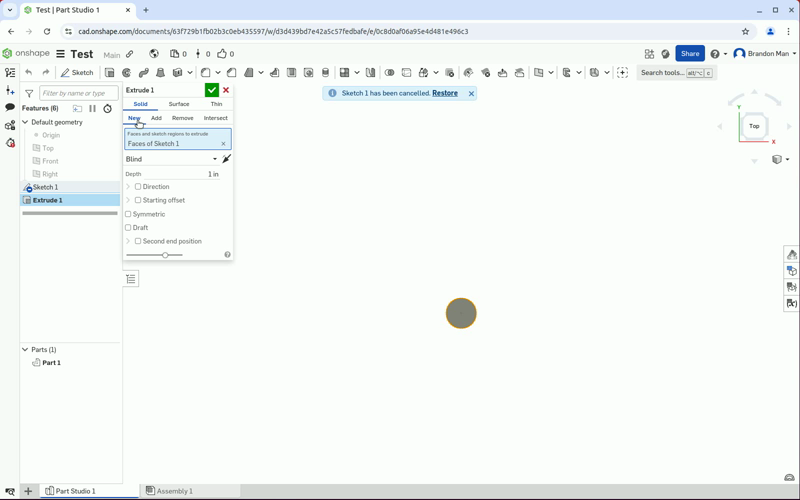
click(137, 120)
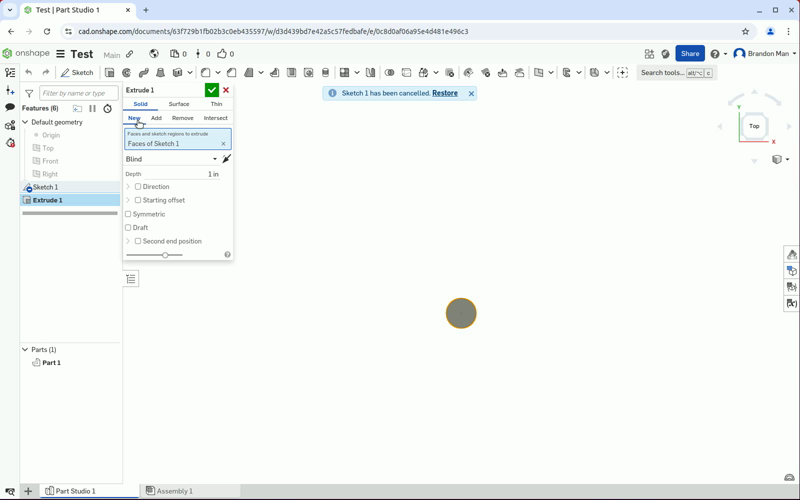
key(tab, 4)
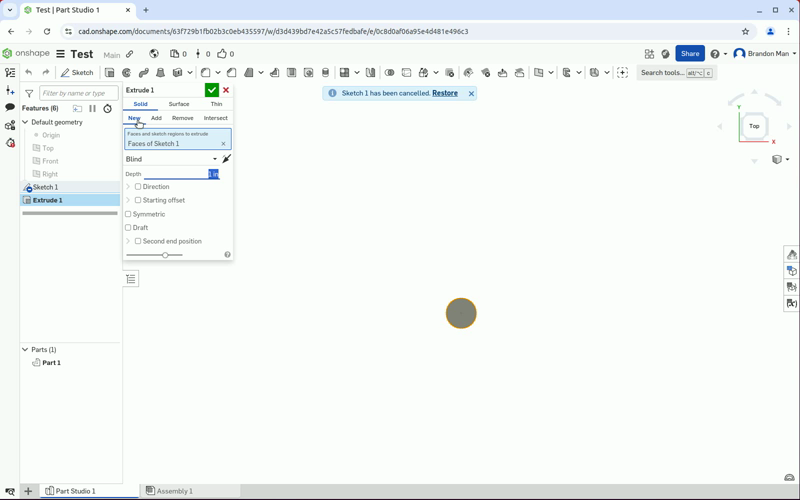
text(2.889)
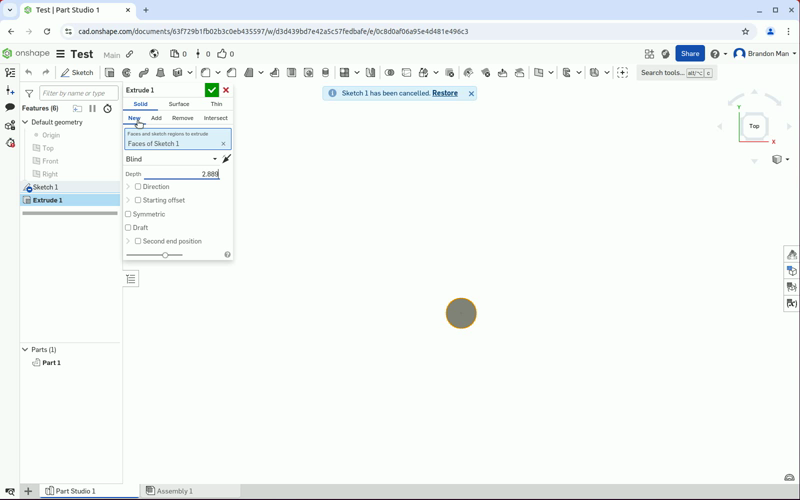
key(enter)
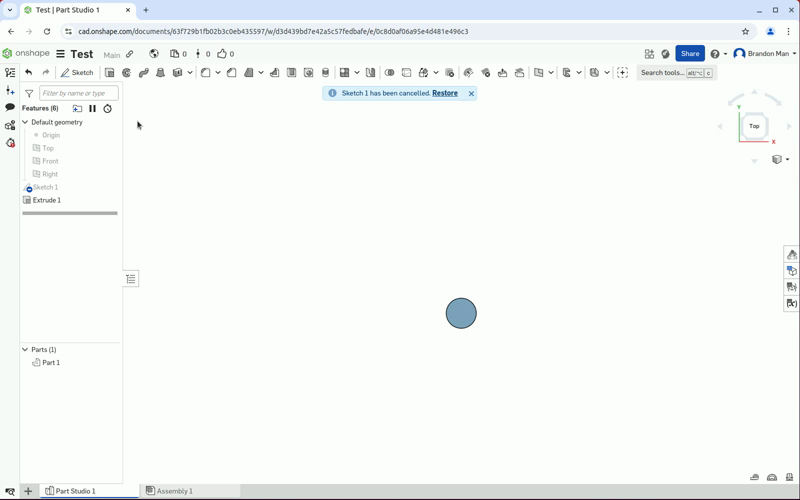
key(shift+h)
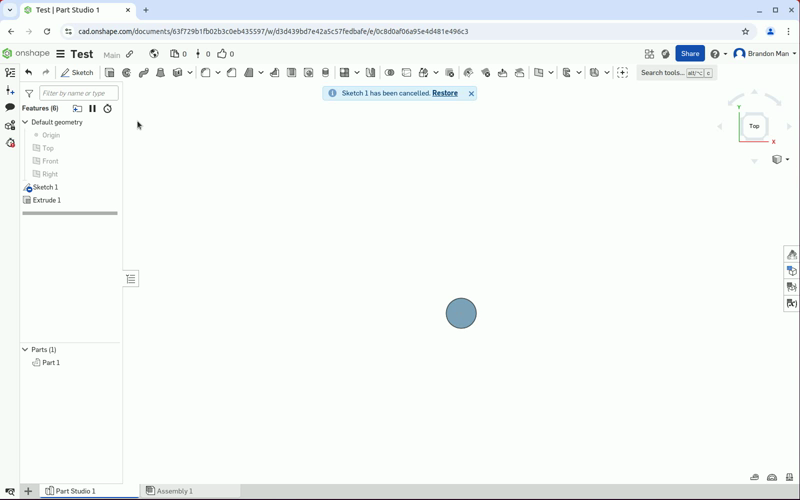
key(shift+h)
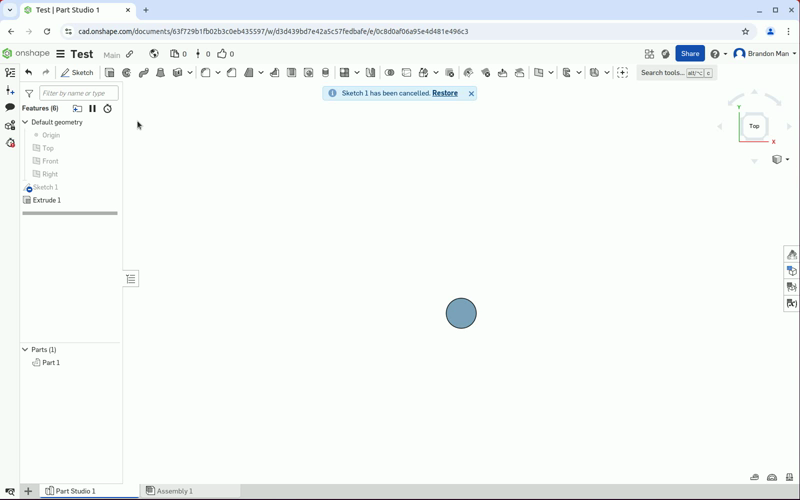
mouse_move(73, 189)
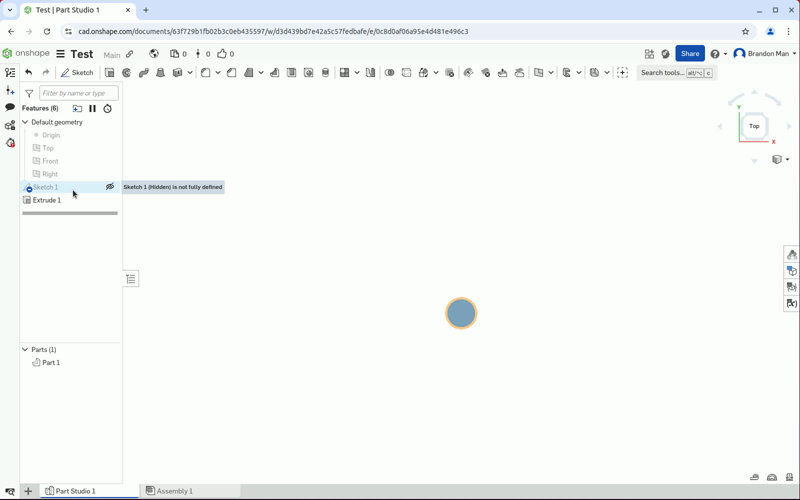
click(73, 189)
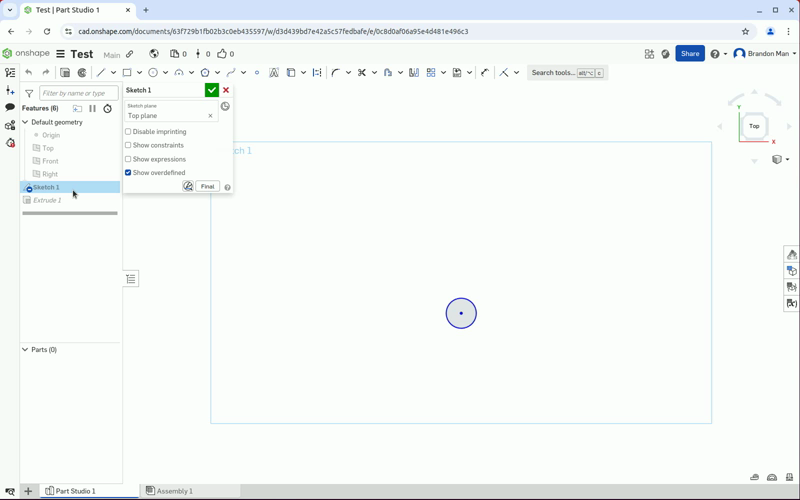
mouse_move(229, 92)
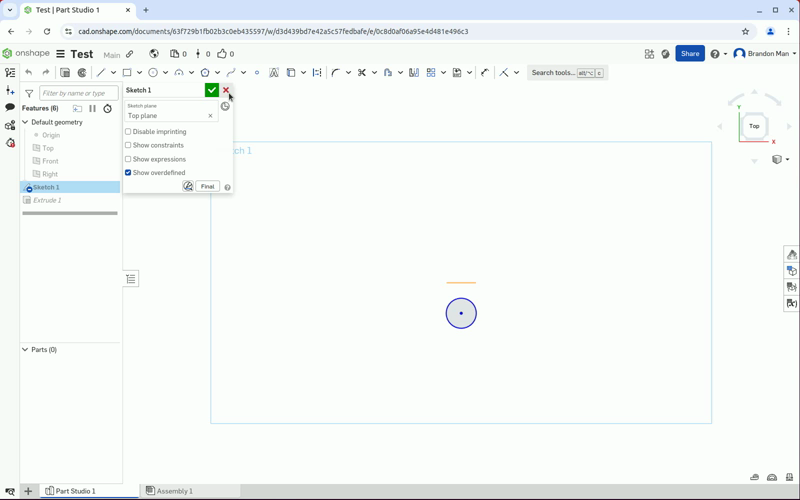
click(229, 92)
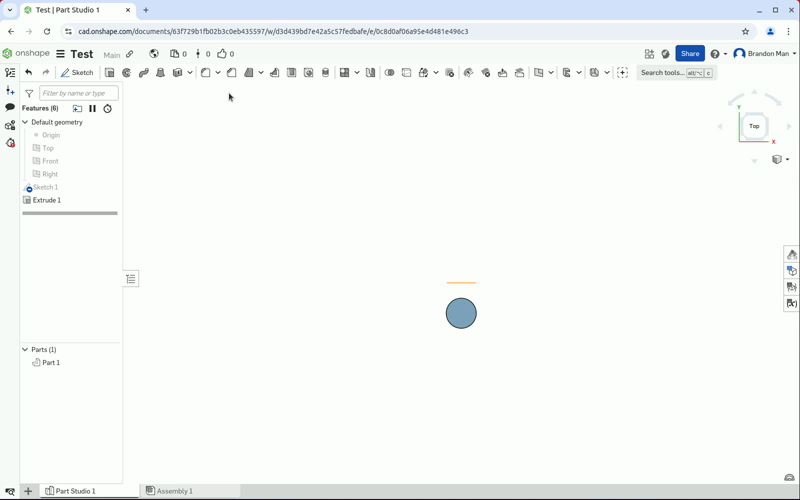
mouse_move(73, 352)
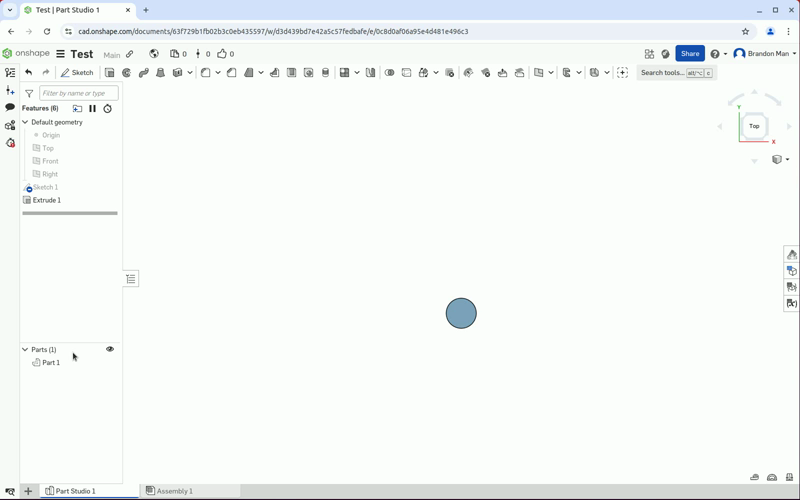
key(y)
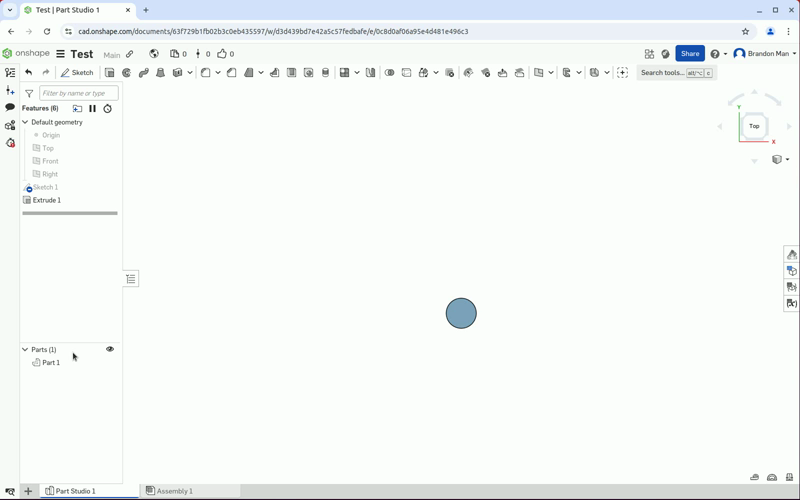
key(shift+p)
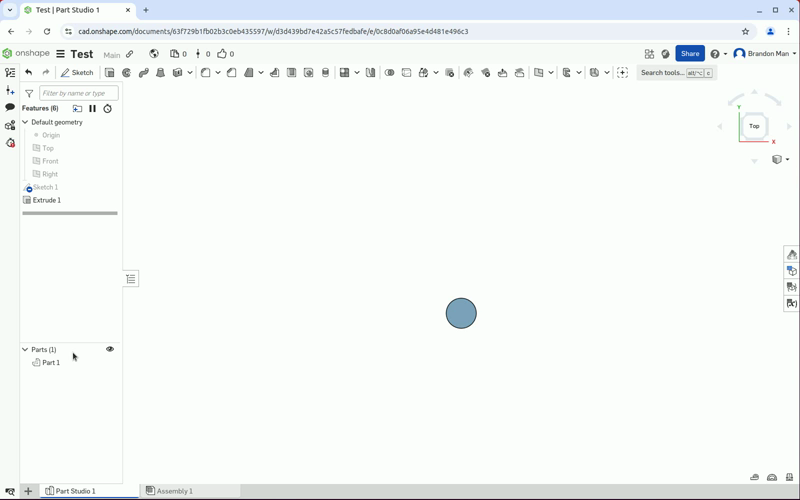
key(space)
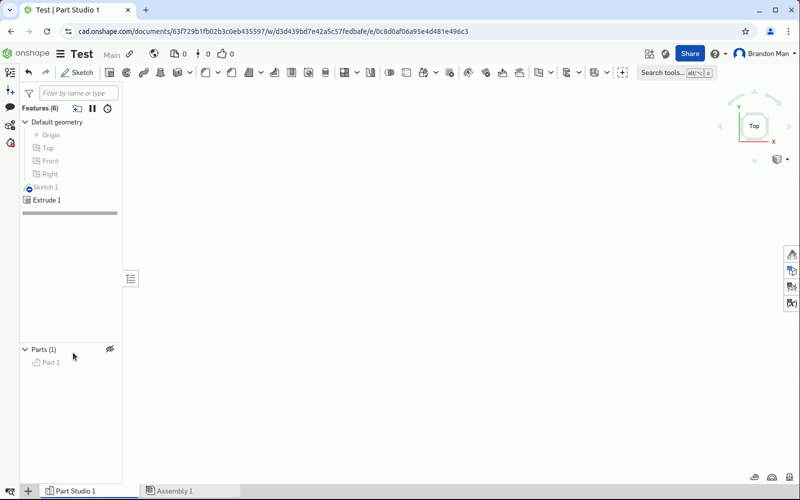
key_down(shift)
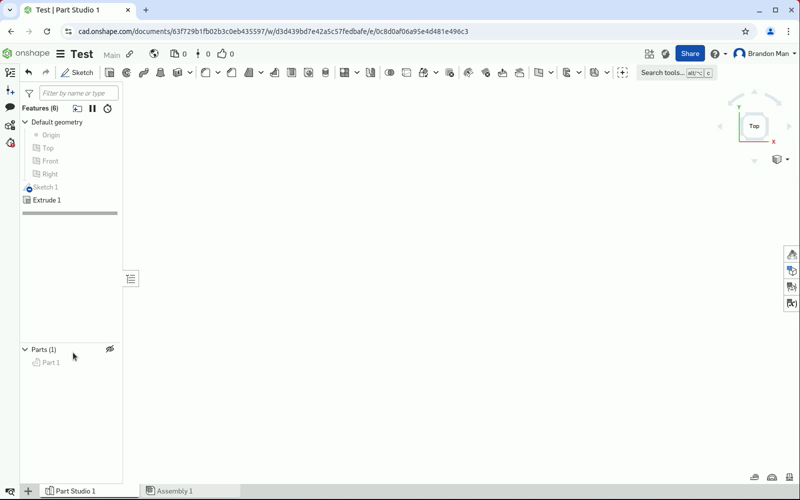
key(up)
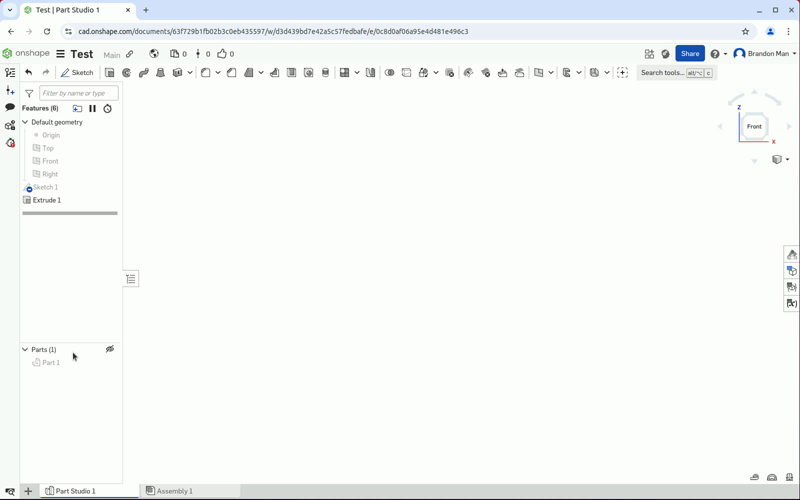
key_up(shift)
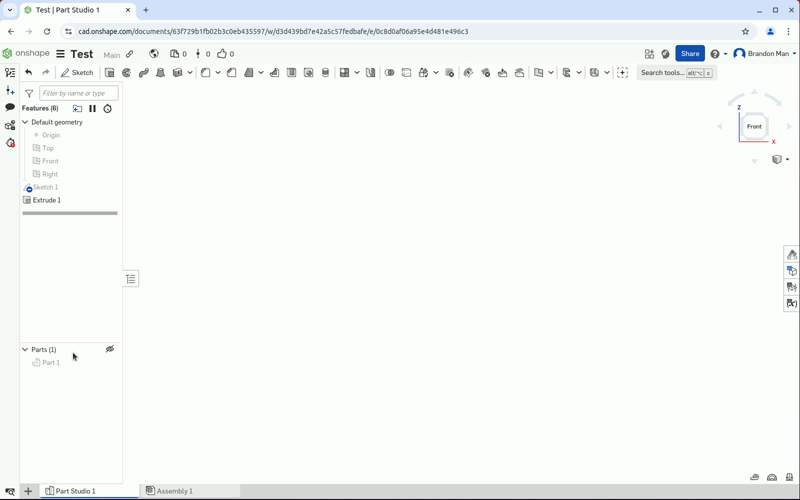
key(space)
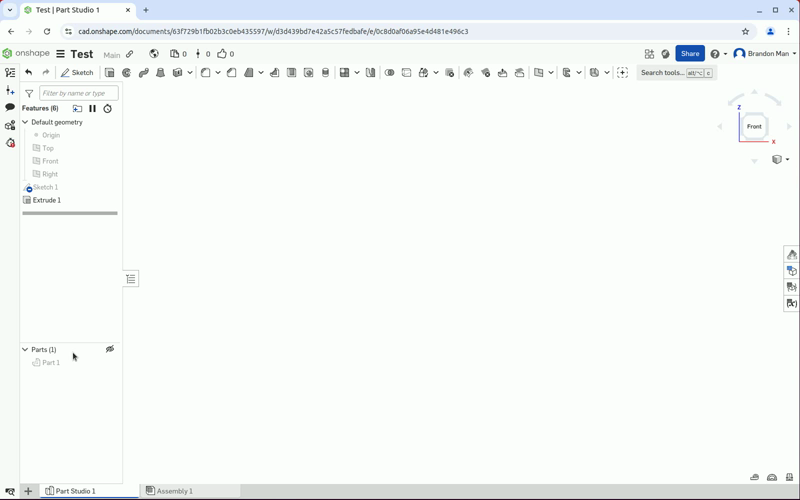
key_down(shift)
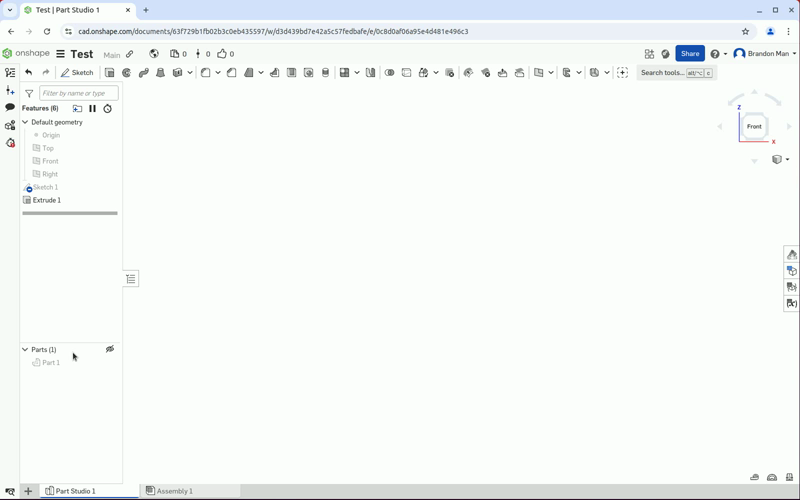
key(left)
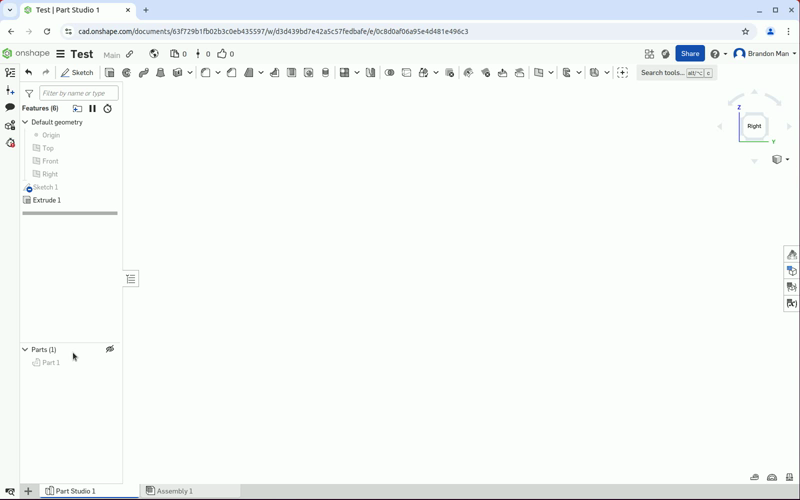
key_up(shift)
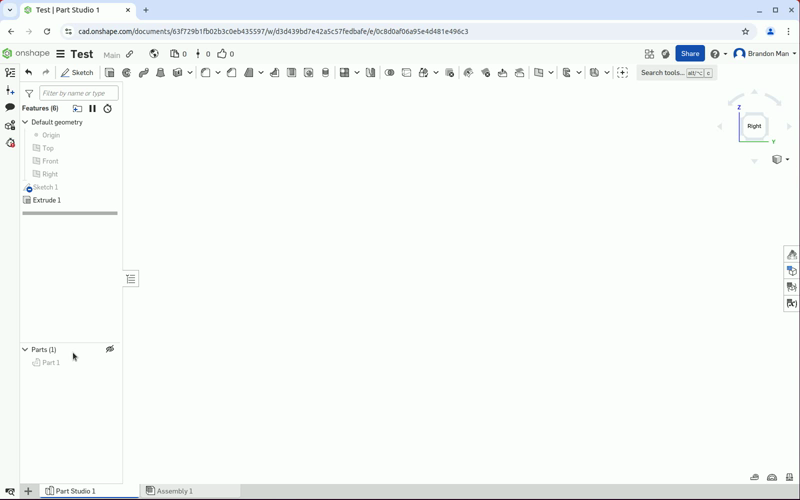
mouse_move(73, 352)
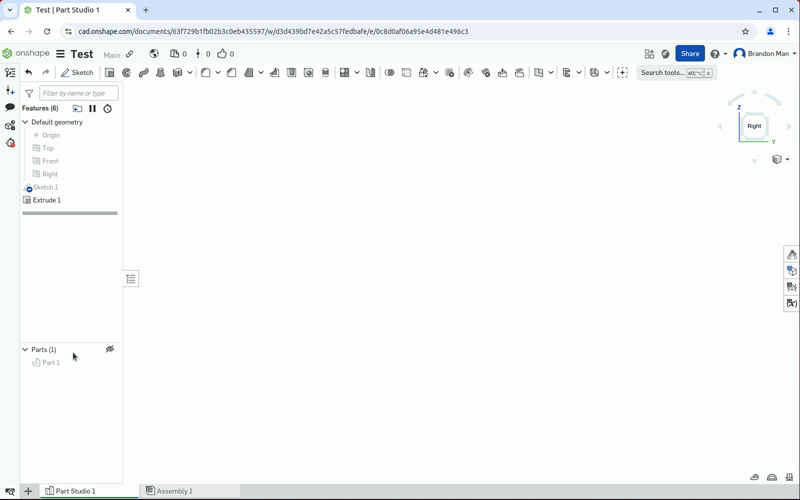
key(shift+y)
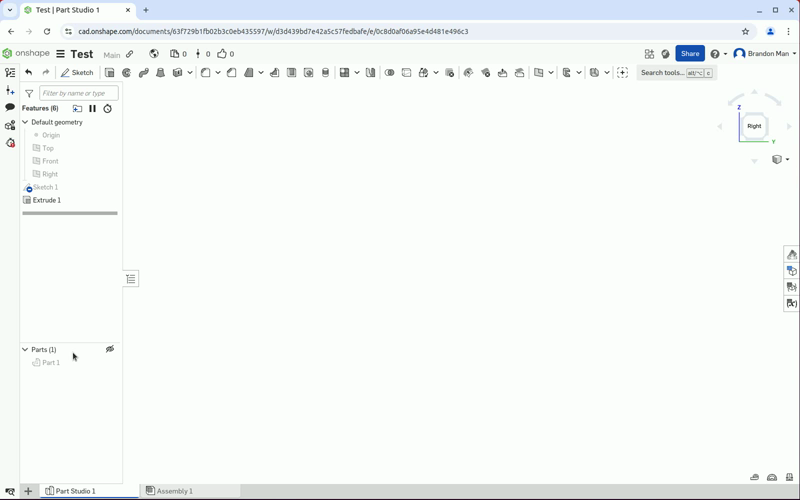
key(shift+s)
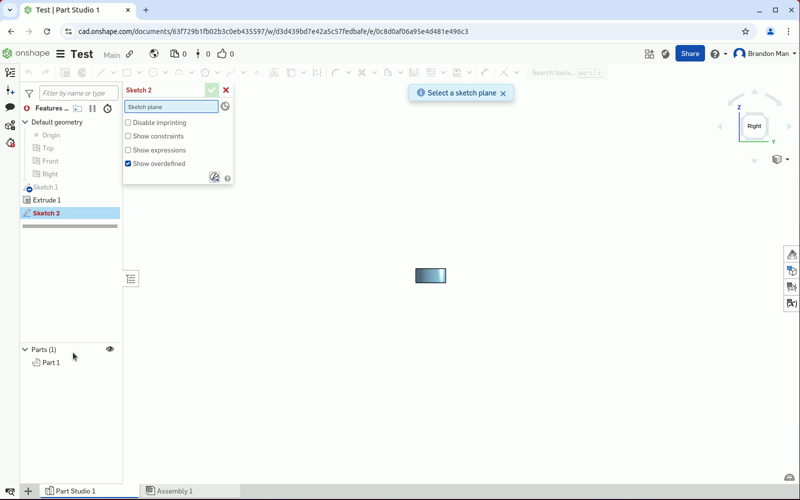
mouse_move(73, 176)
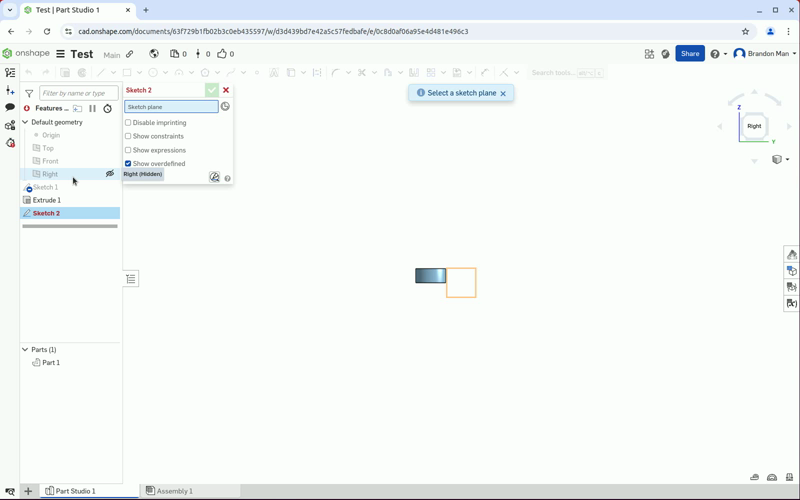
click(73, 176)
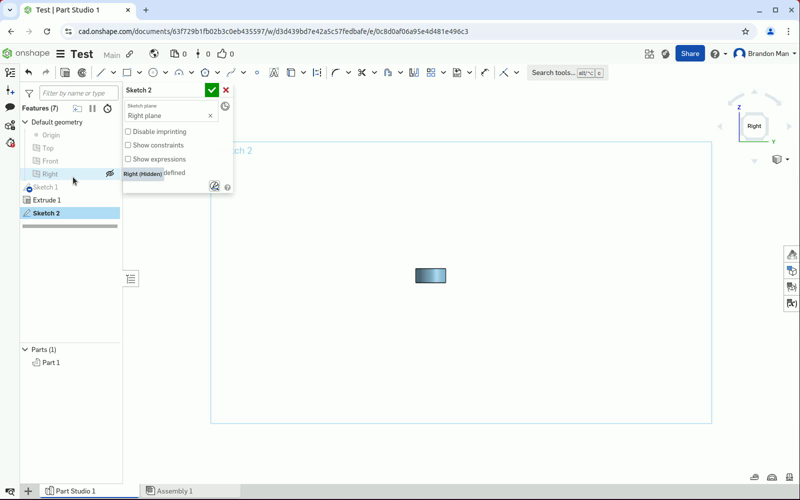
mouse_move(73, 352)
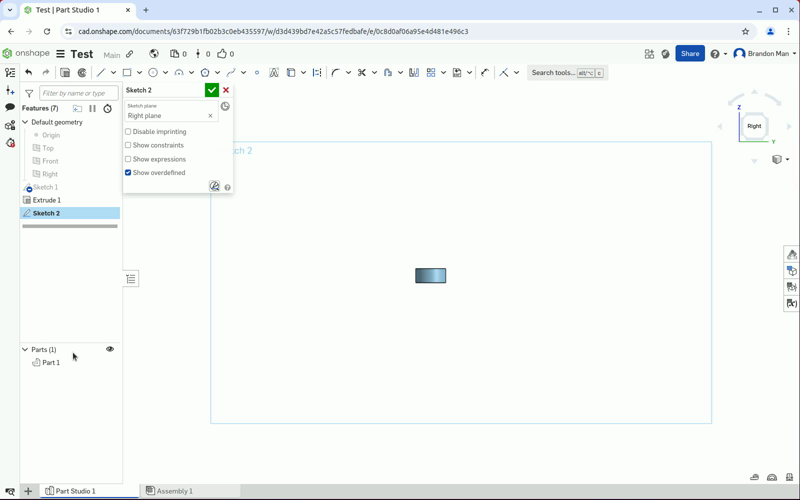
key(y)
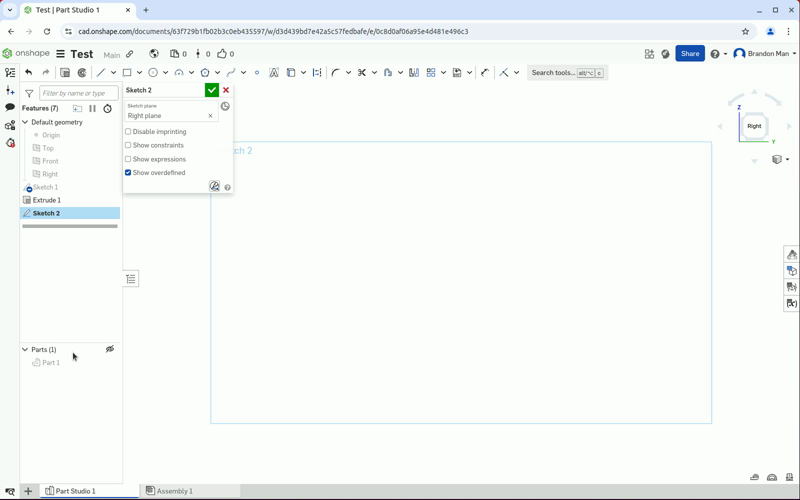
key(c)
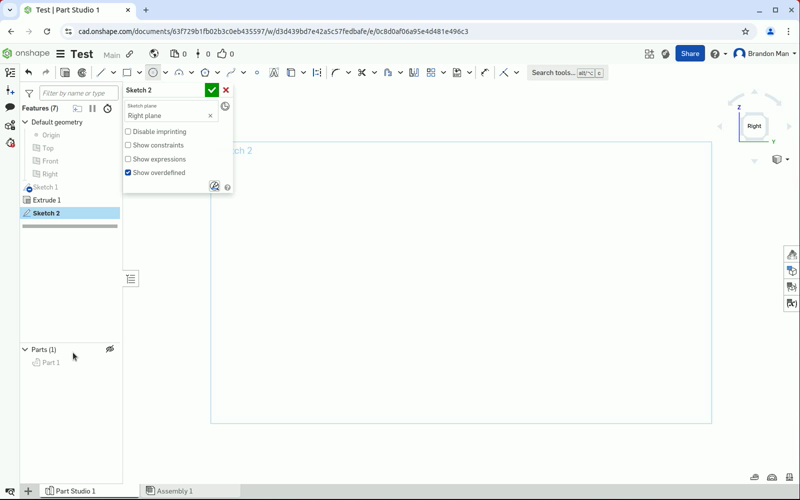
key_down(shift)
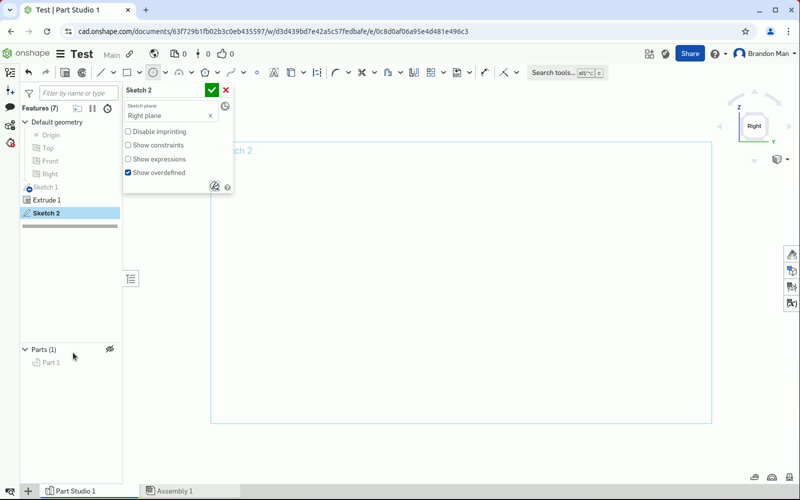
mouse_move(423, 254)
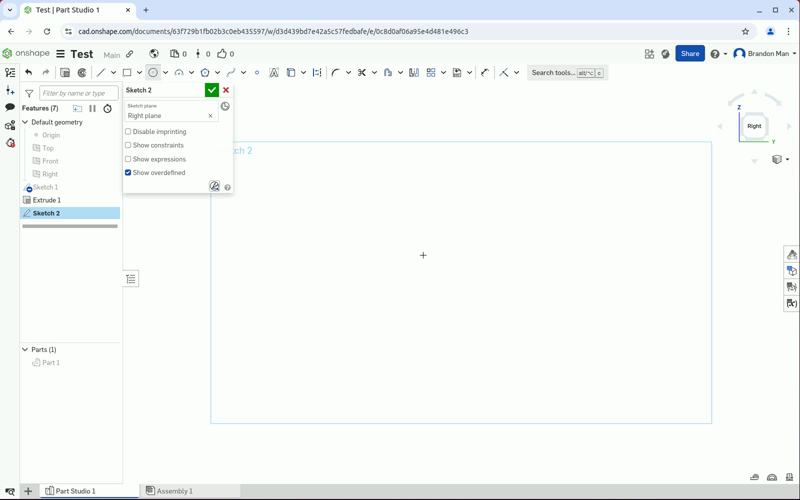
click(423, 254)
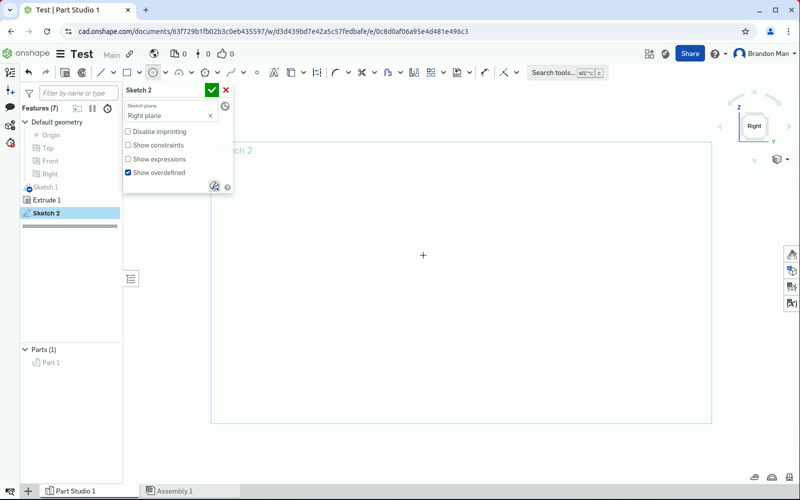
key_up(shift)
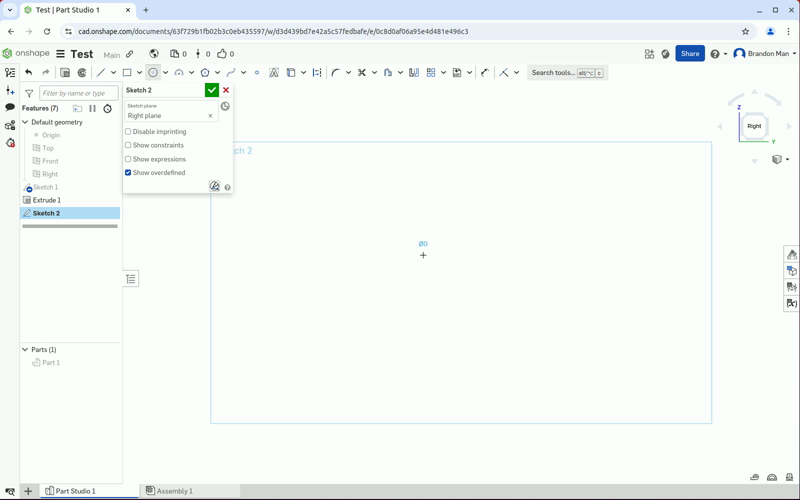
mouse_move(441, 254)
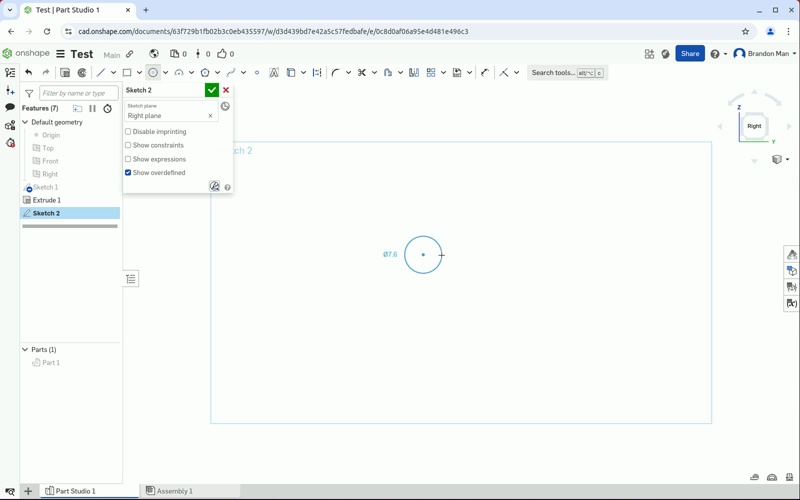
click(441, 254)
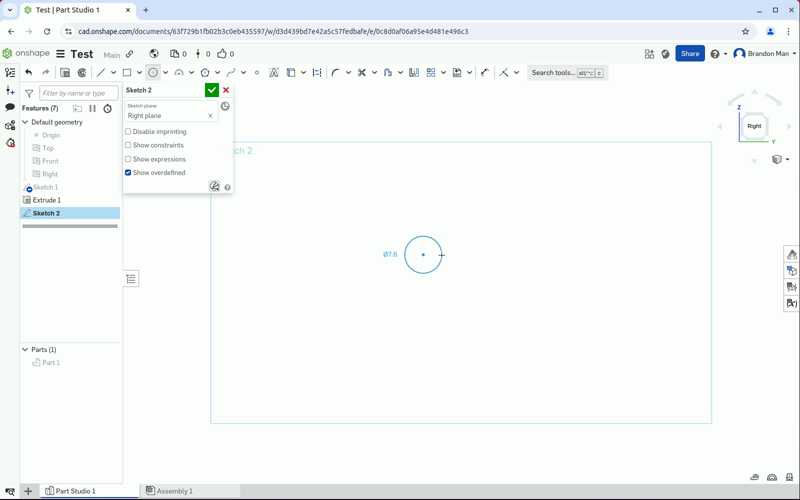
key(esc)
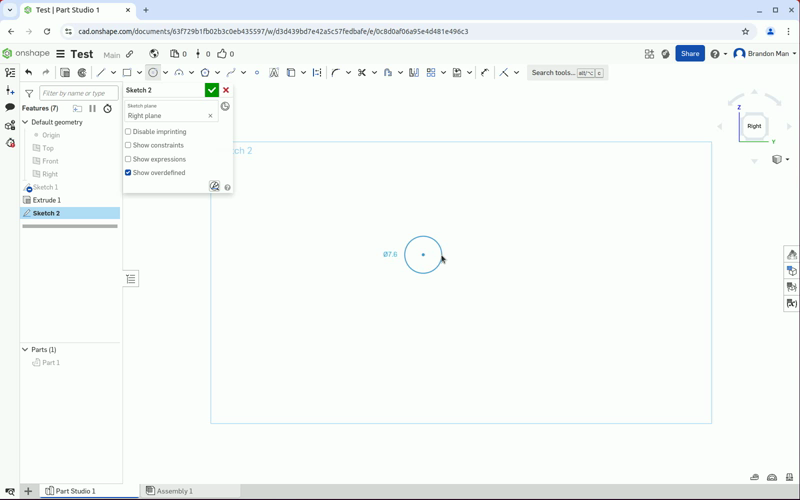
mouse_move(429, 268)
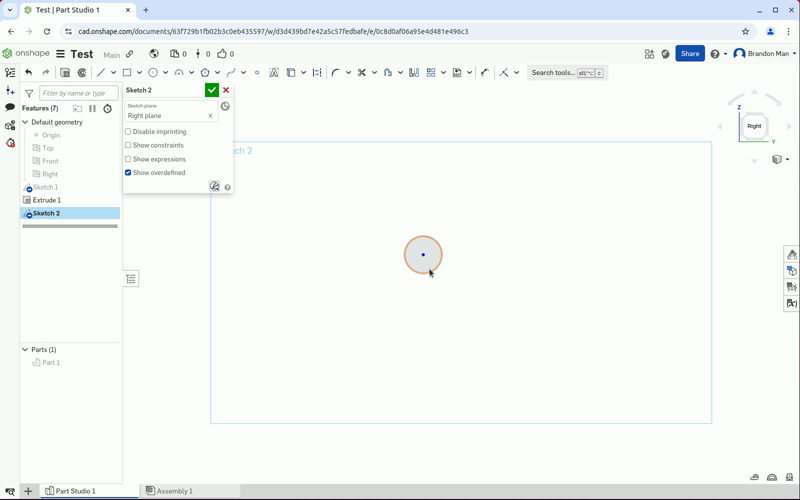
scroll(6)
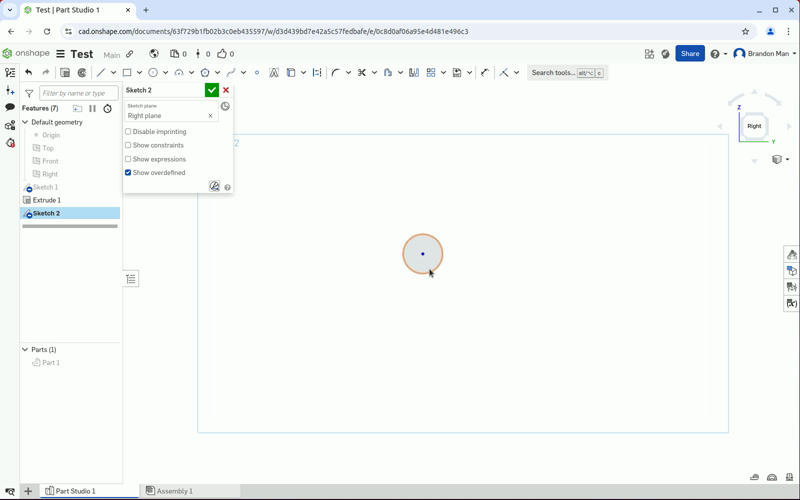
scroll(6)
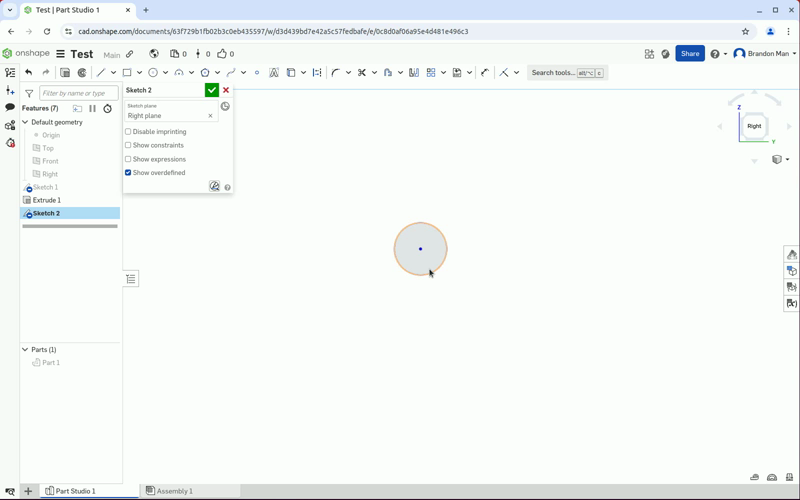
scroll(6)
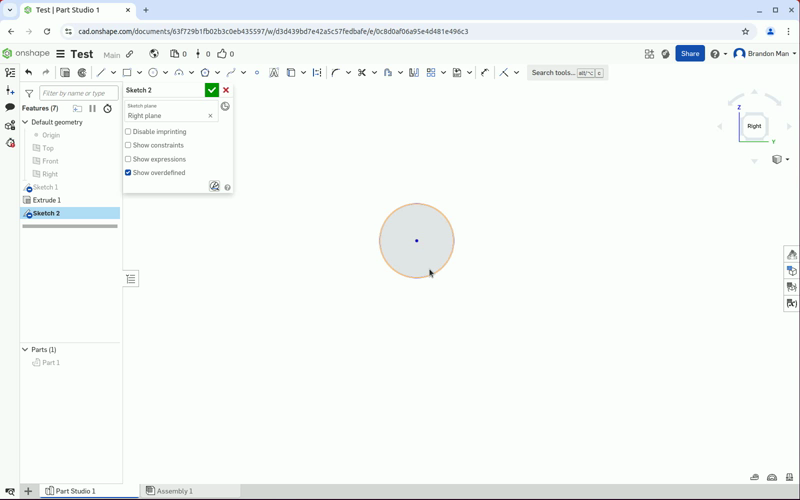
scroll(6)
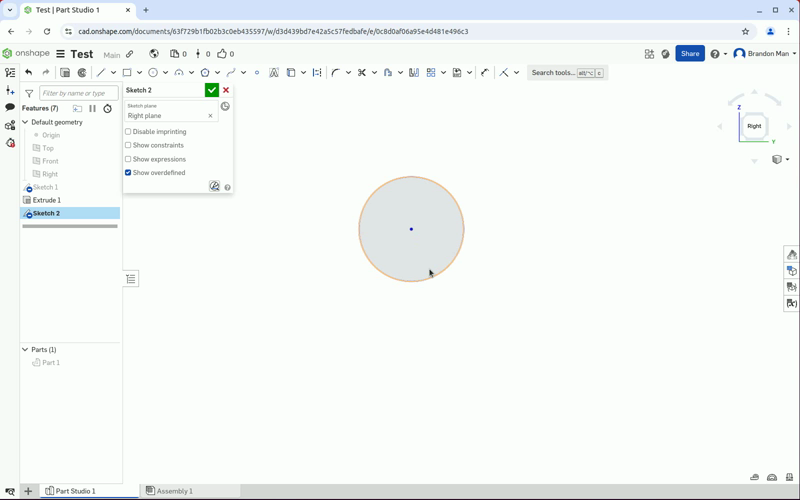
scroll(6)
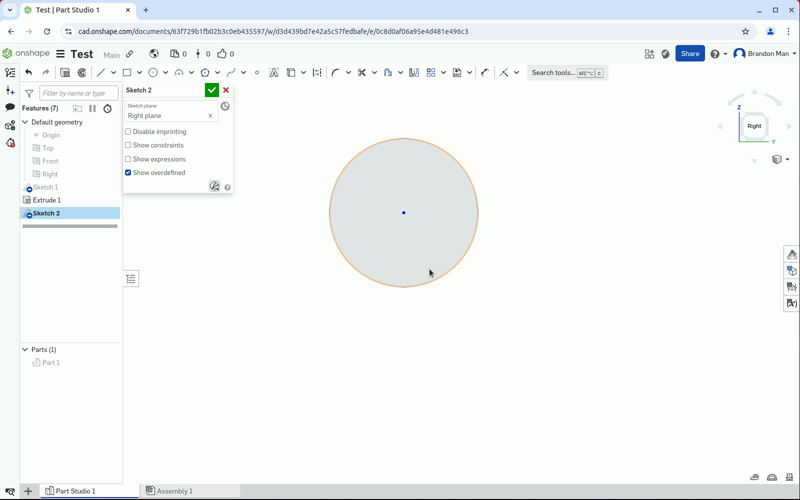
scroll(6)
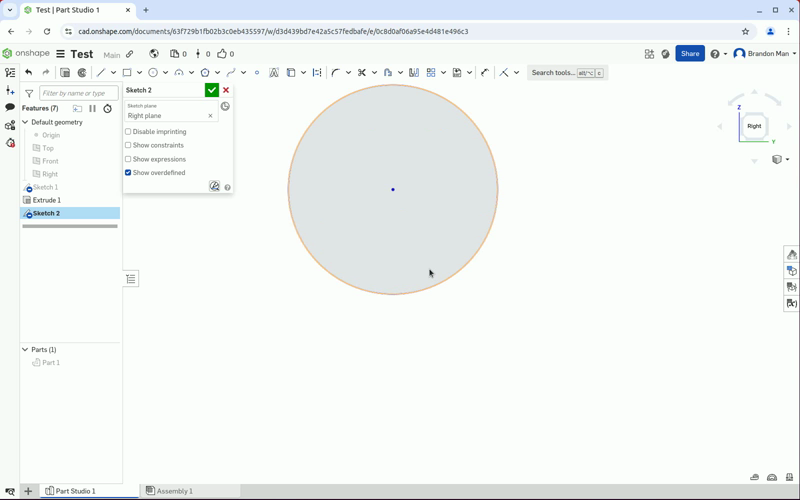
scroll(6)
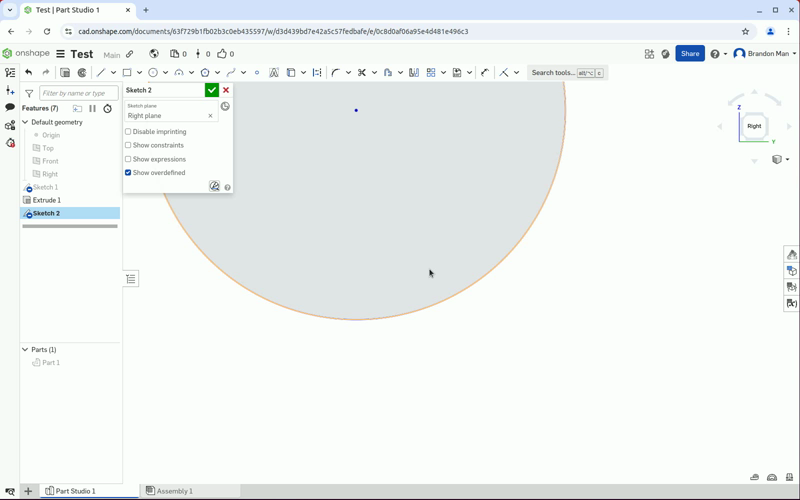
click(429, 268)
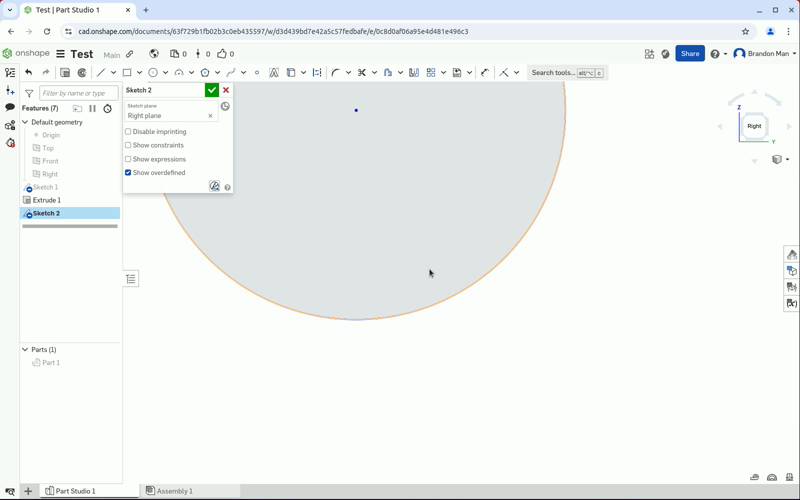
scroll(-6)
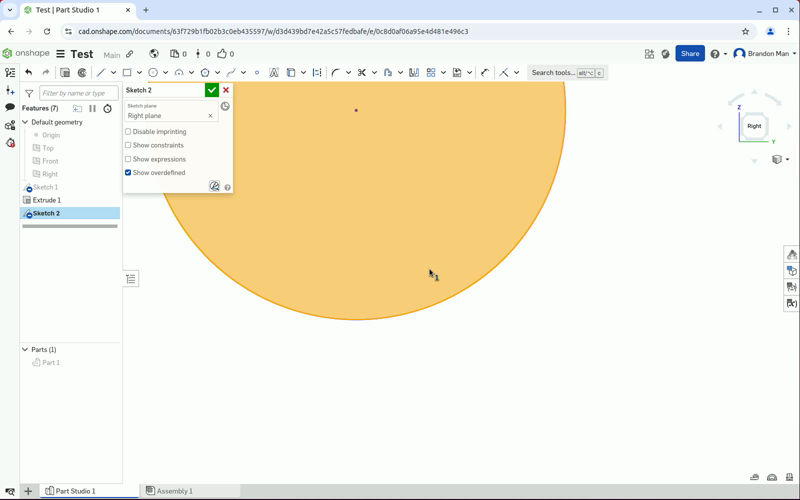
scroll(-6)
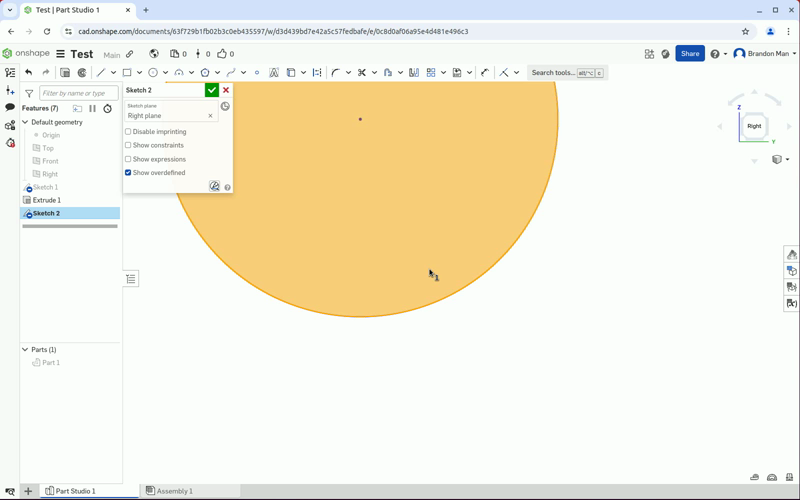
scroll(-6)
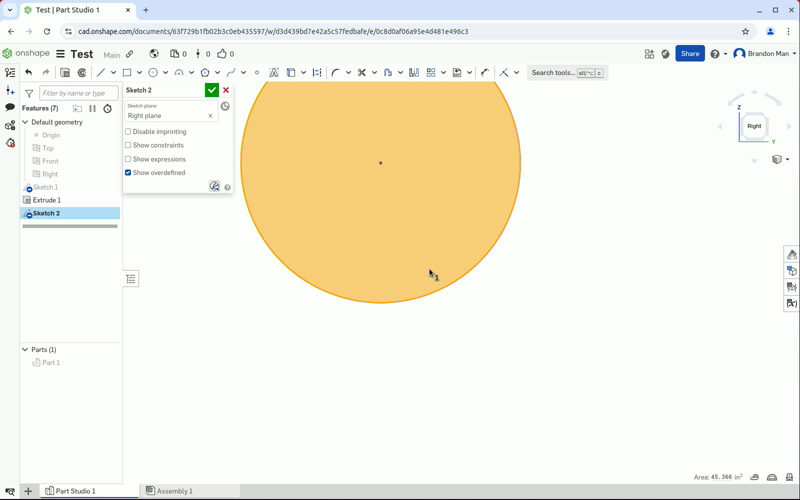
scroll(-6)
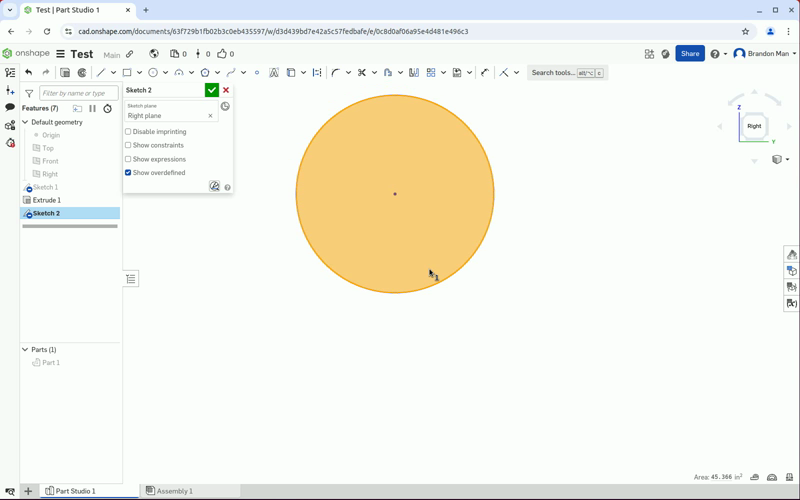
scroll(-6)
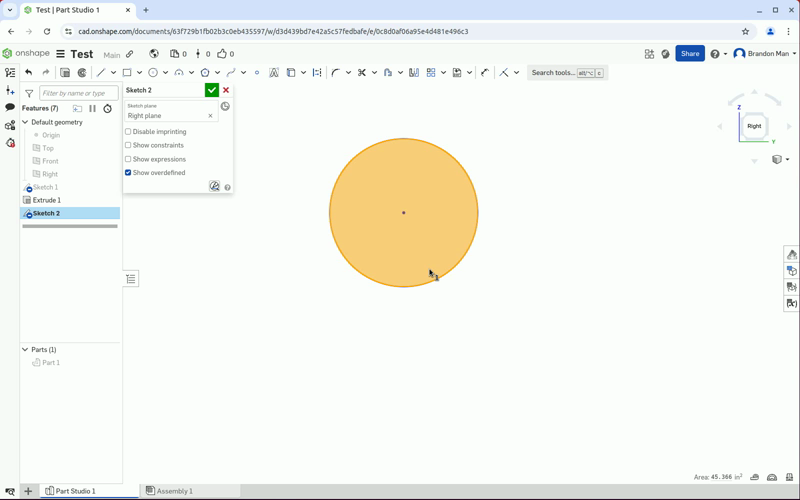
scroll(-6)
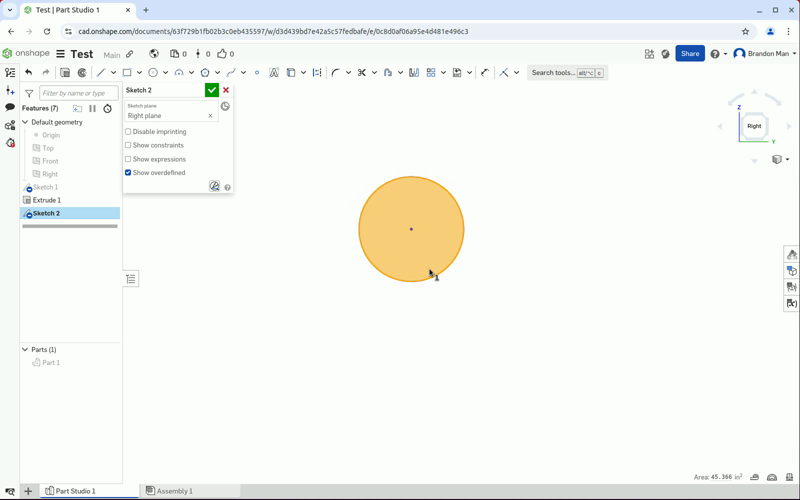
scroll(-6)
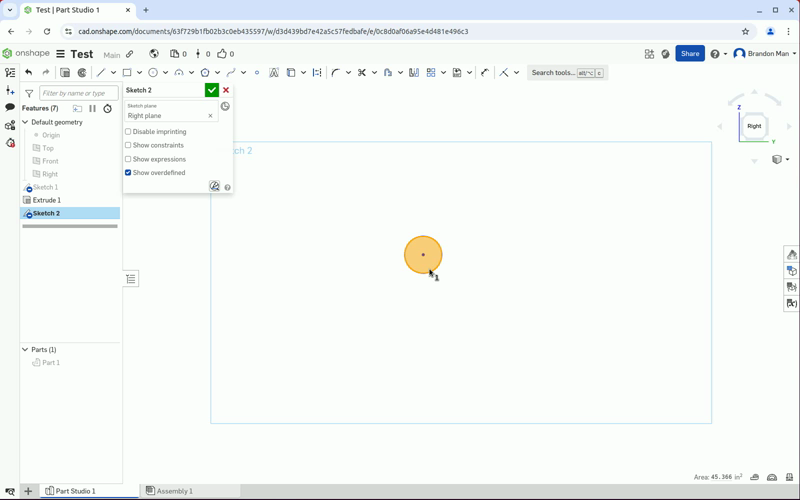
mouse_move(73, 352)
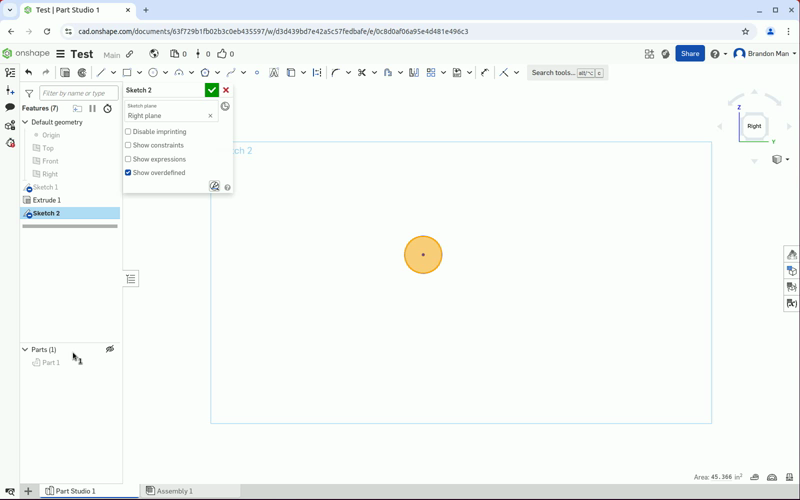
key(shift+y)
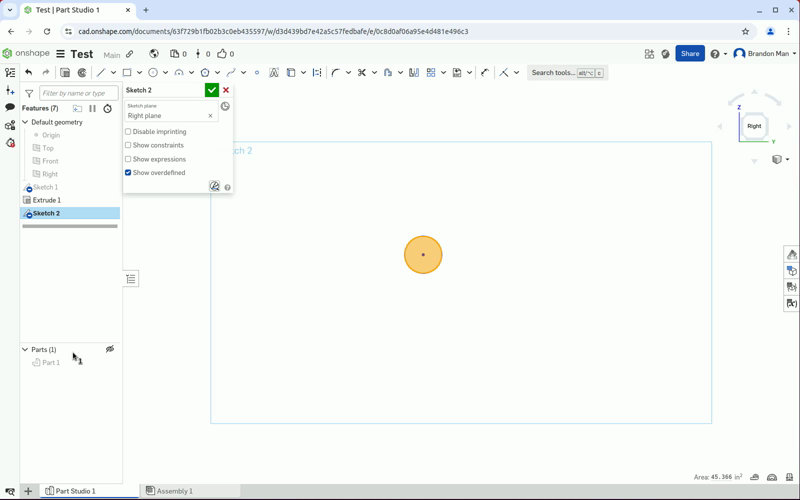
key(shift+e)
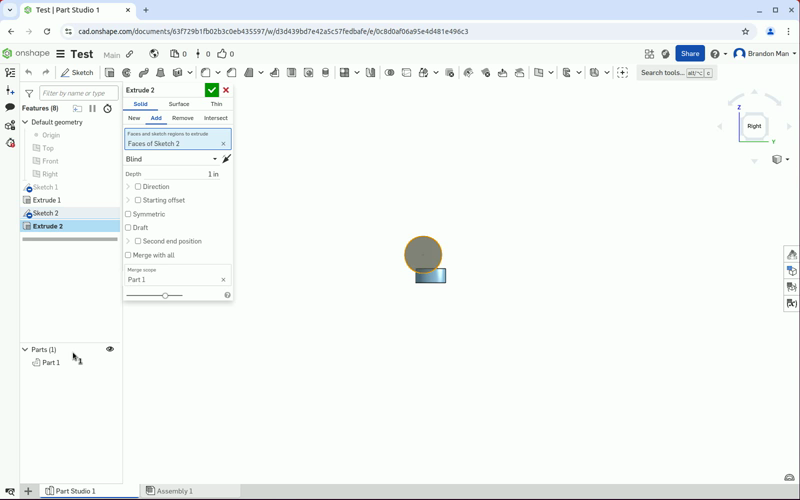
mouse_move(143, 106)
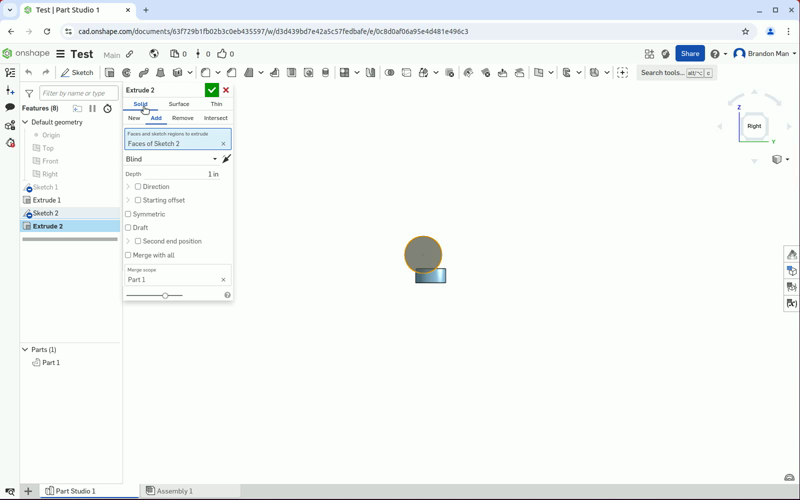
click(143, 106)
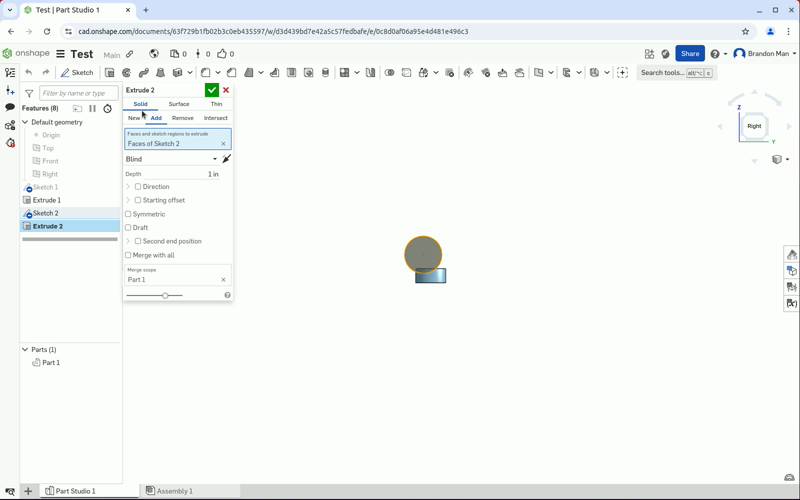
mouse_move(137, 120)
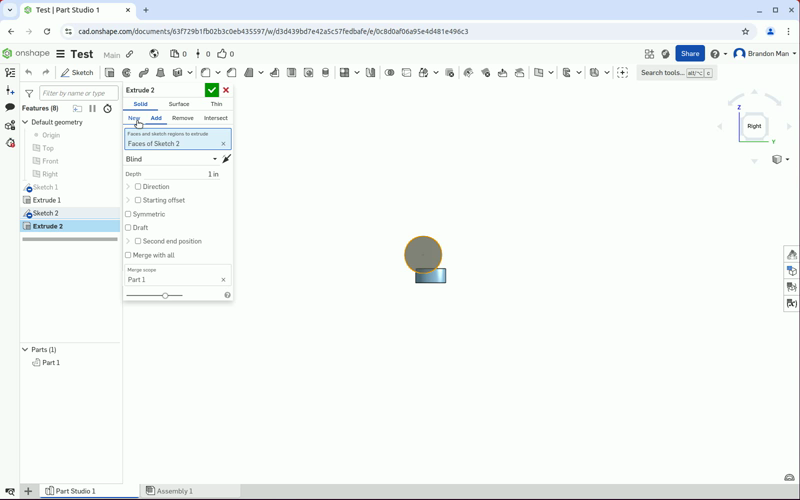
click(137, 120)
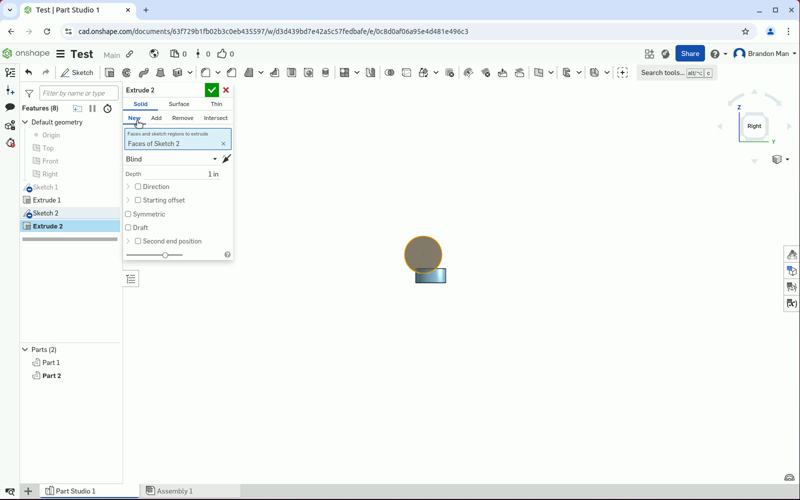
key(tab, 4)
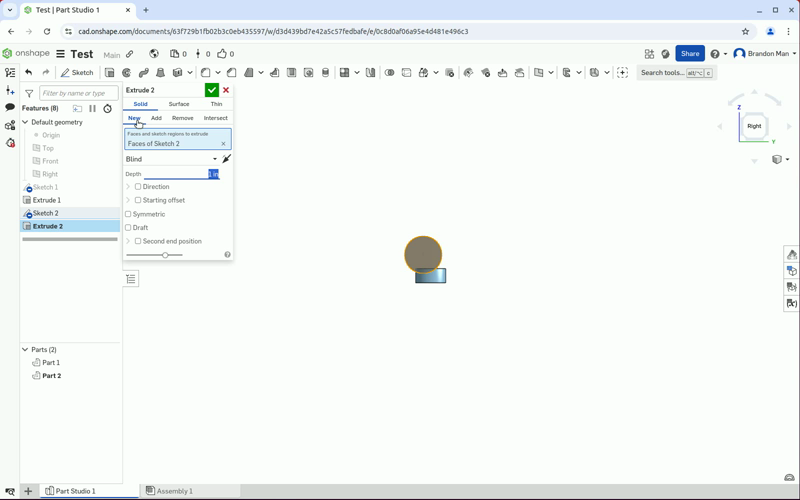
text(-3.129)
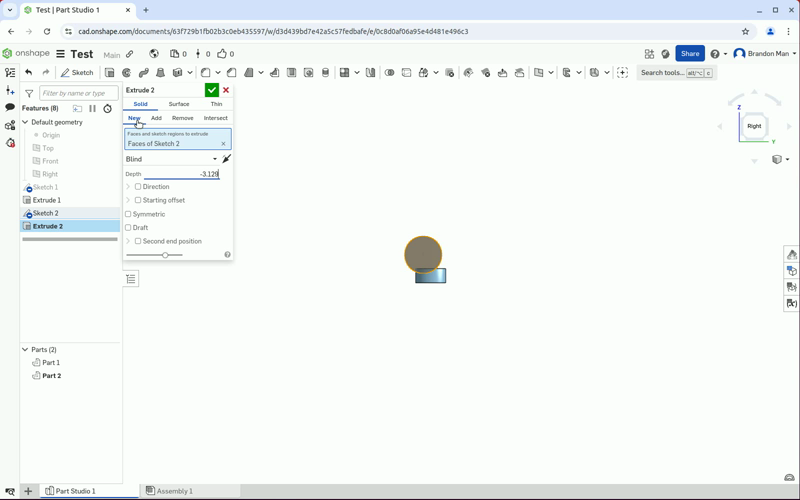
key(enter)
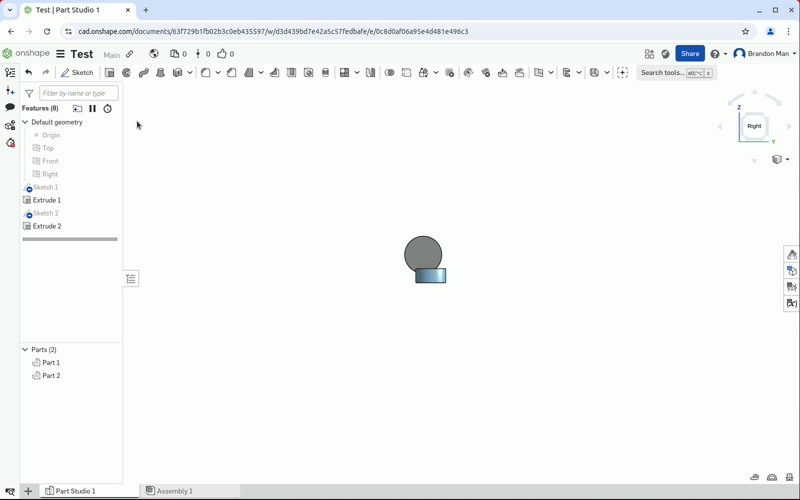
key(shift+h)
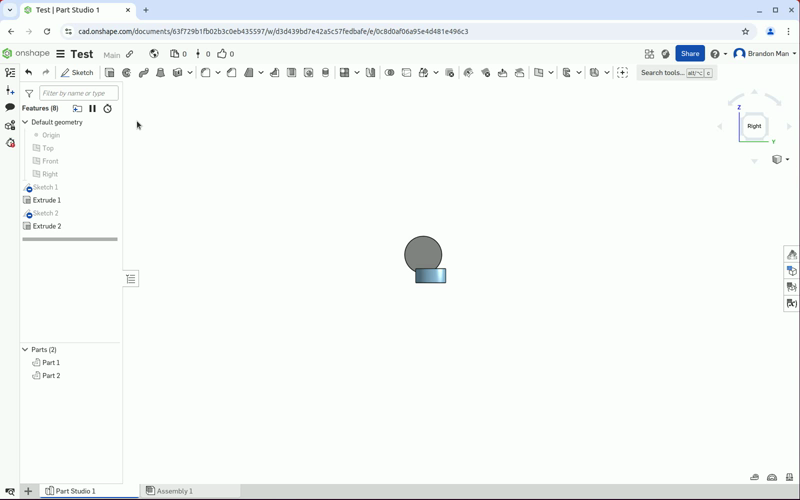
key(shift+h)
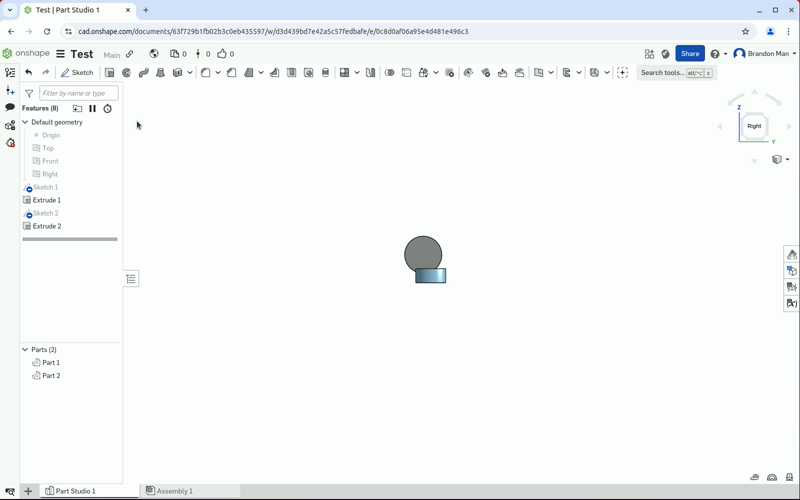
mouse_move(73, 189)
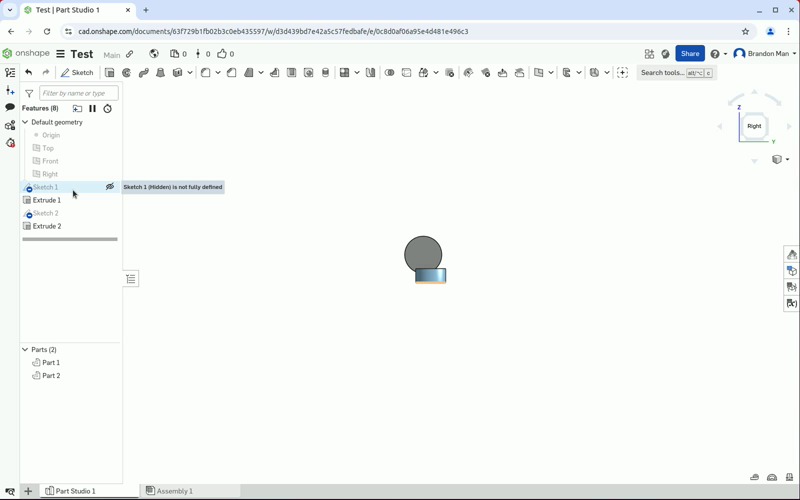
click(73, 189)
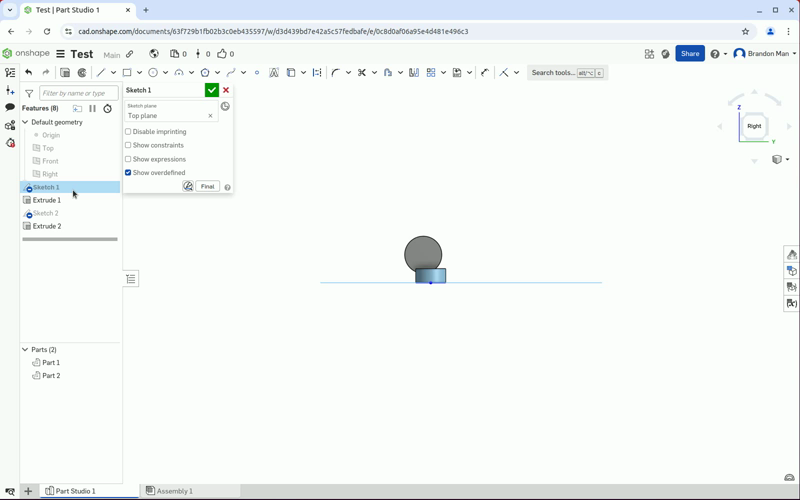
mouse_move(229, 92)
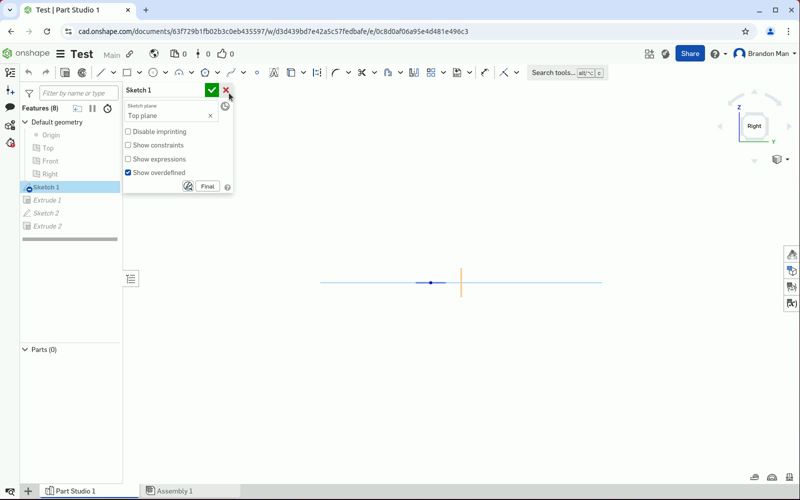
click(229, 92)
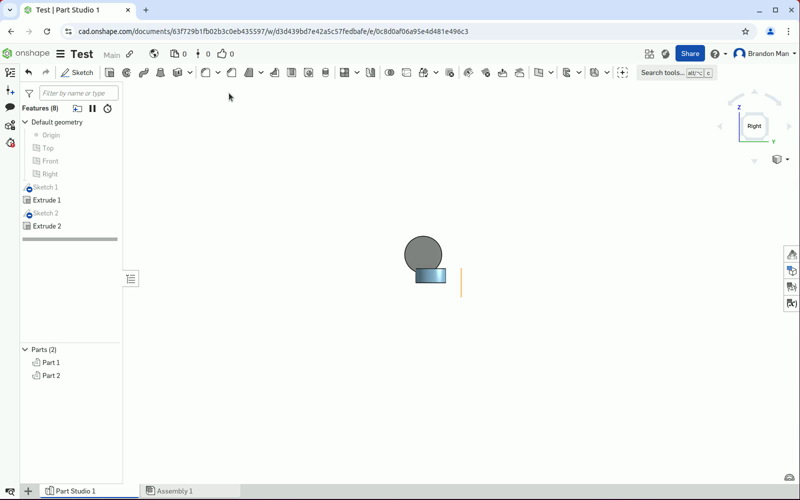
mouse_move(73, 352)
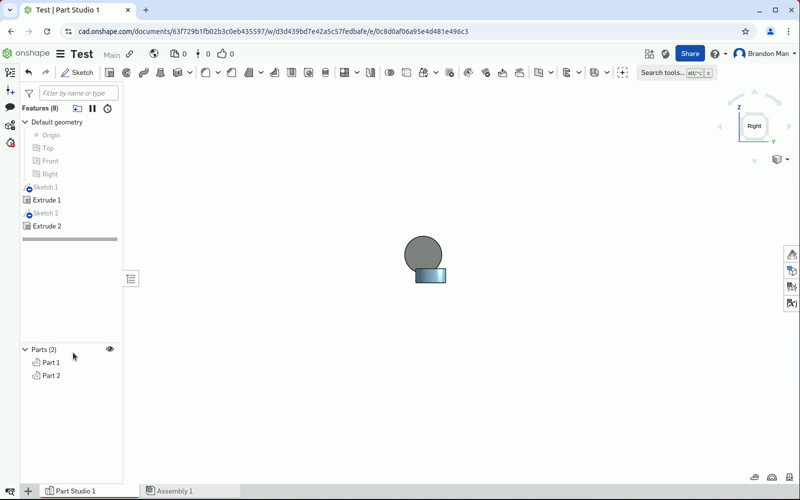
key(y)
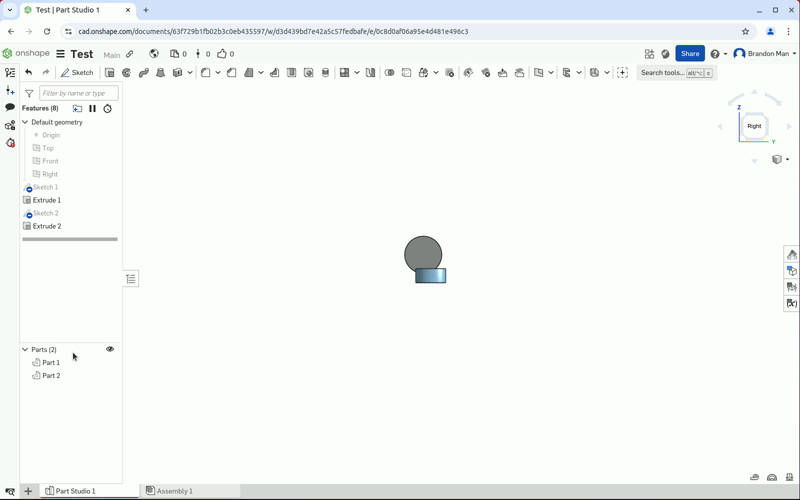
key(shift+p)
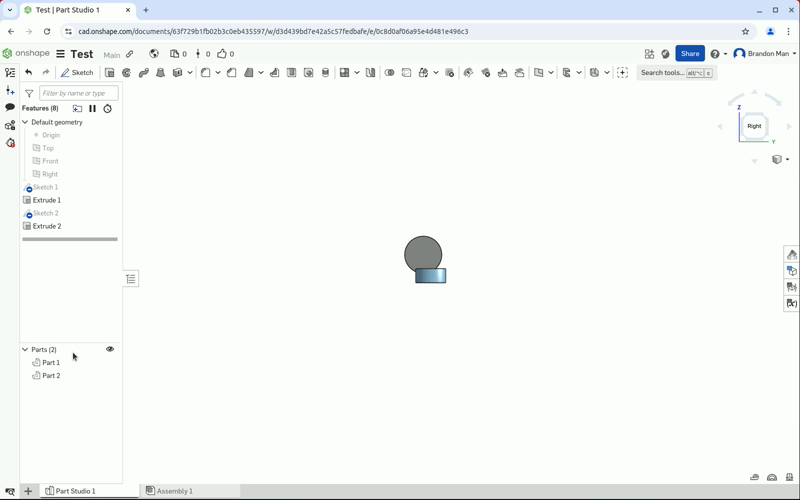
key(space)
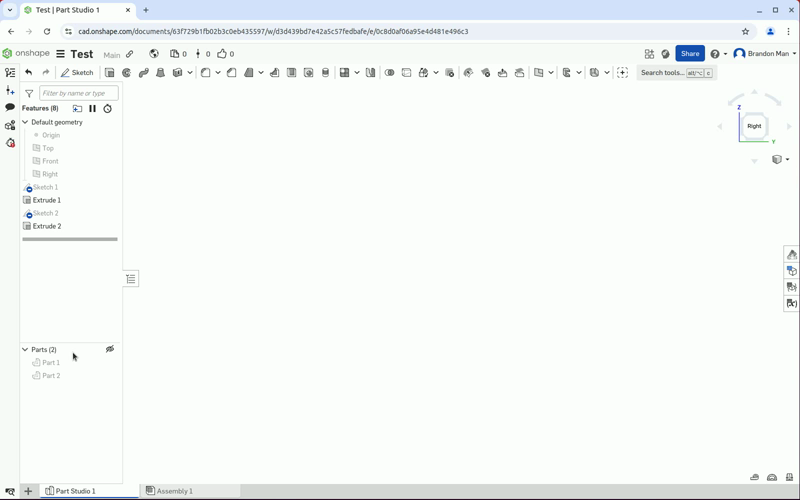
key_down(shift)
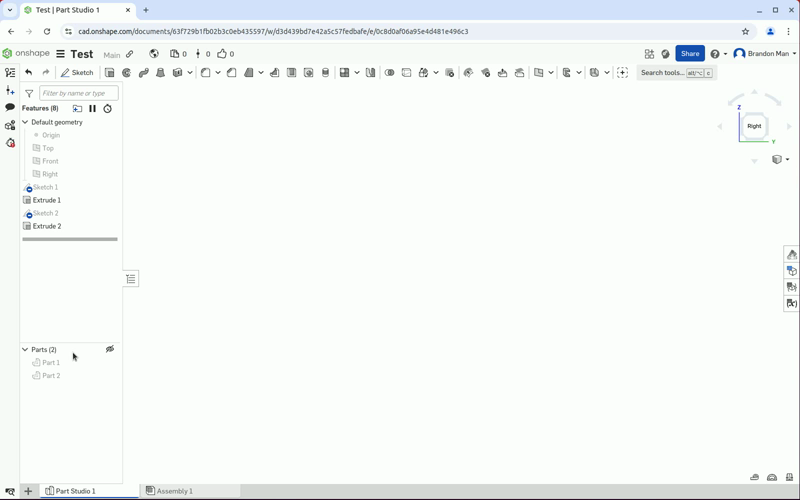
key(right)
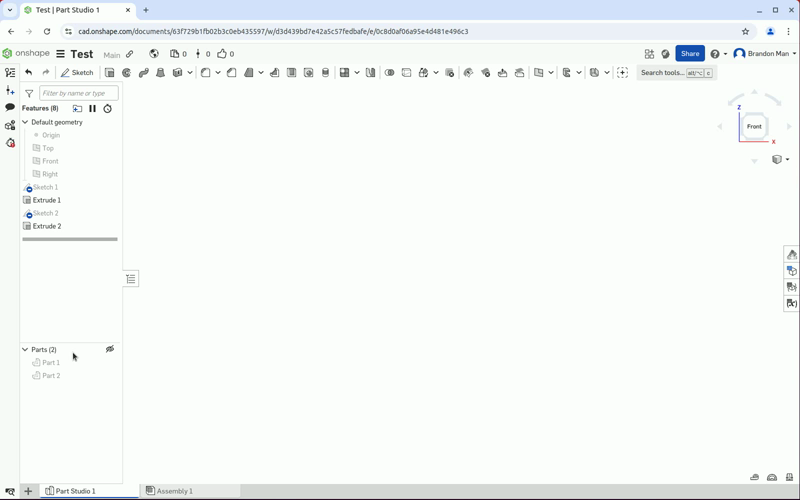
key_up(shift)
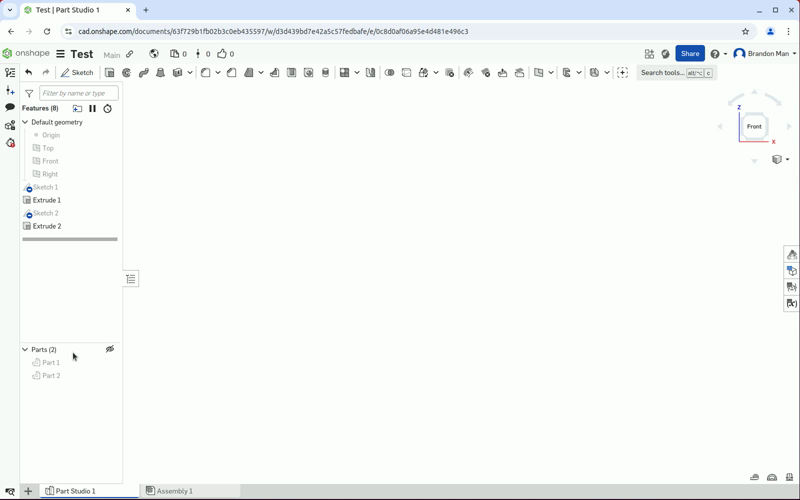
key(space)
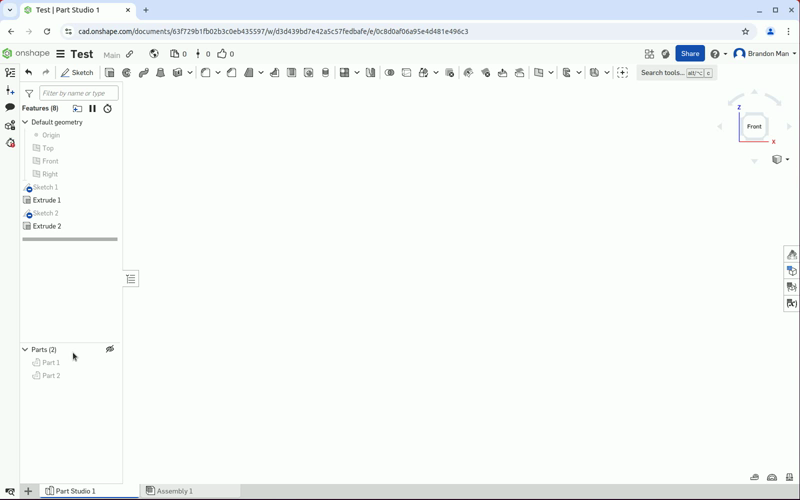
key_down(shift)
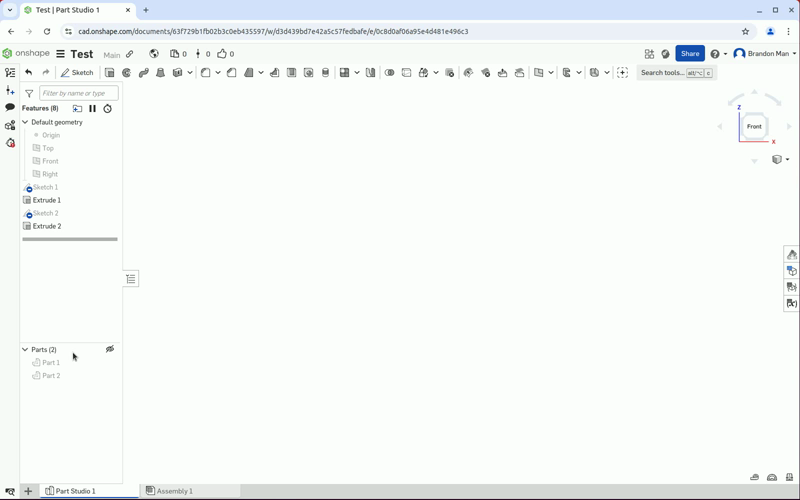
key(down)
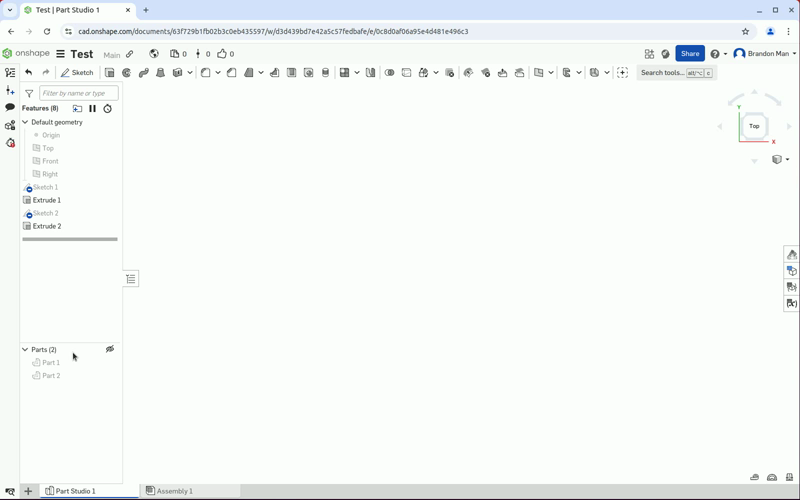
key_up(shift)
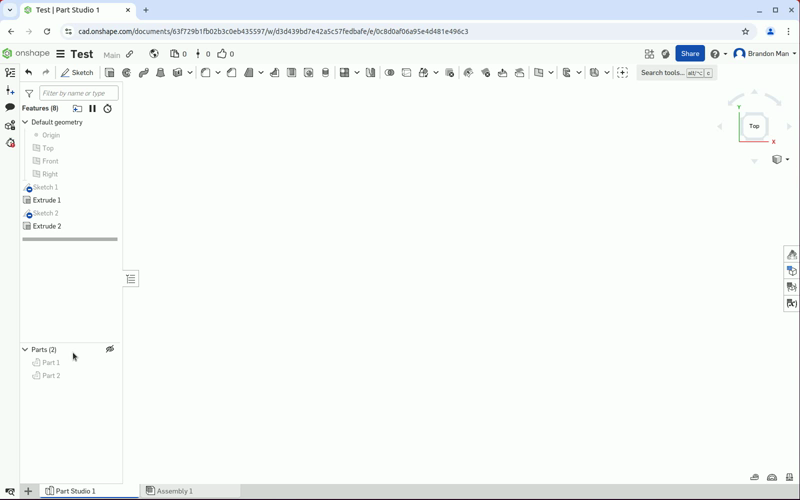
mouse_move(73, 352)
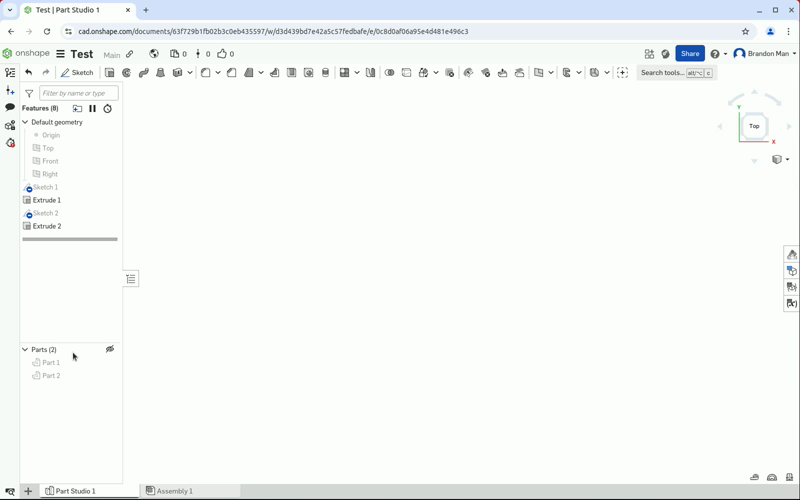
key(shift+y)
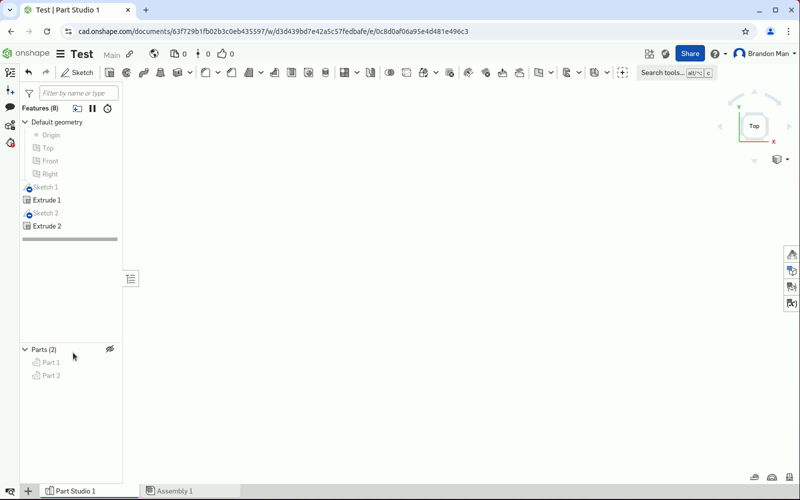
key(shift+s)
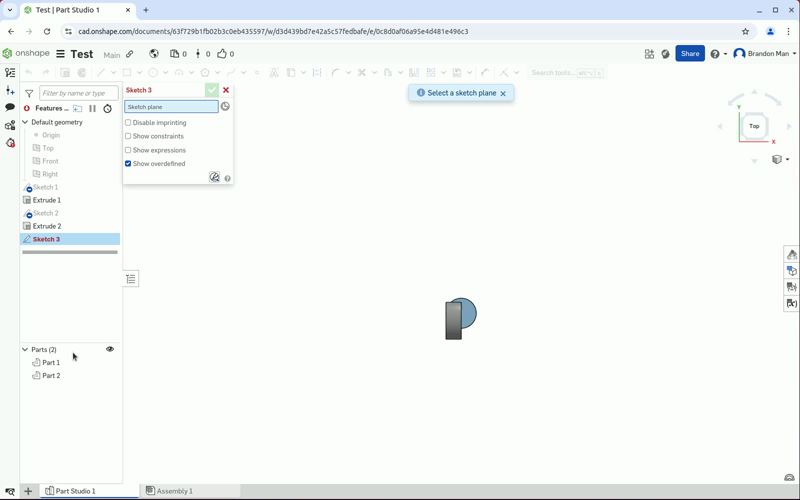
mouse_move(73, 150)
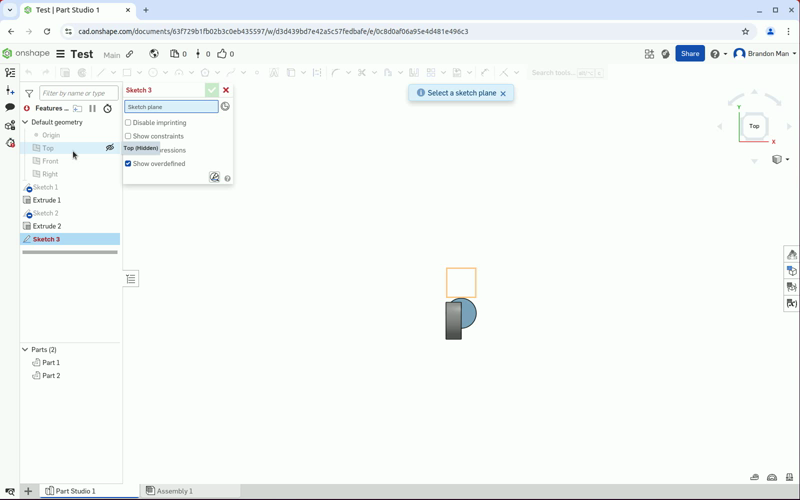
click(73, 150)
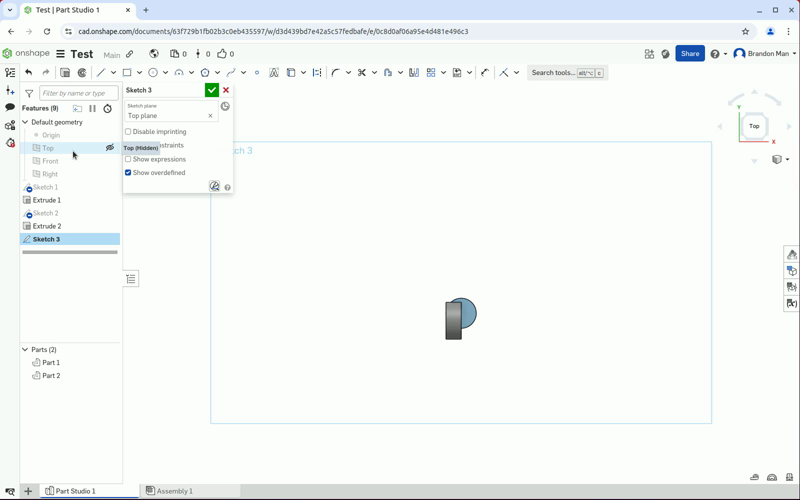
mouse_move(73, 352)
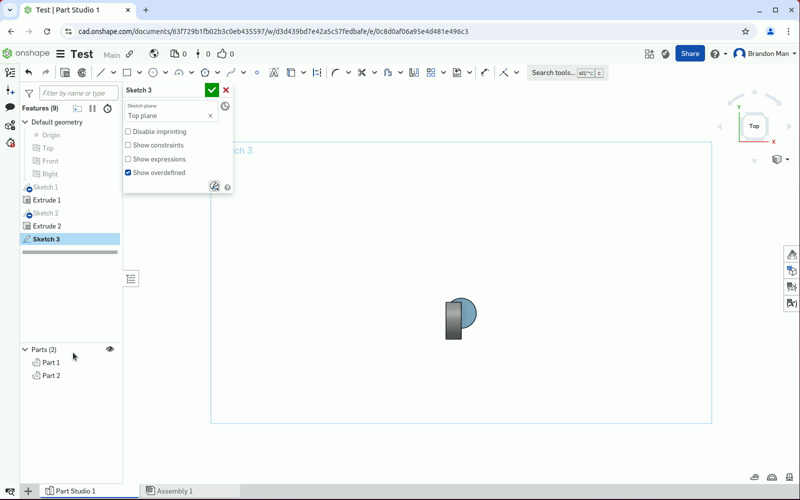
key(y)
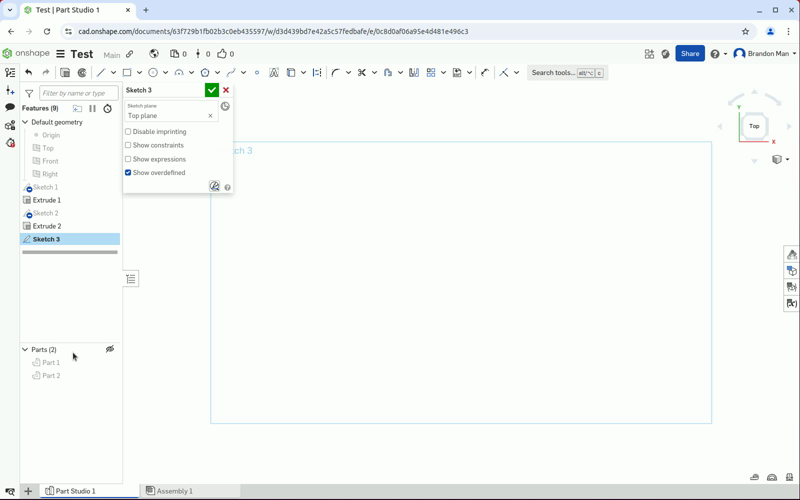
key(c)
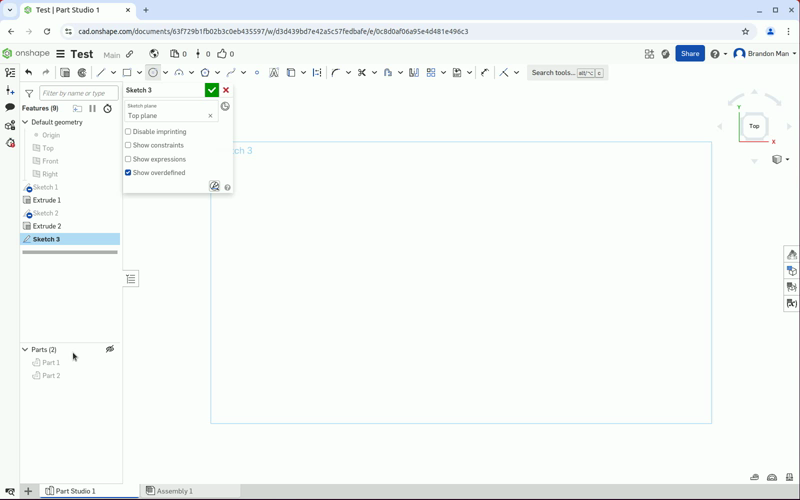
key_down(shift)
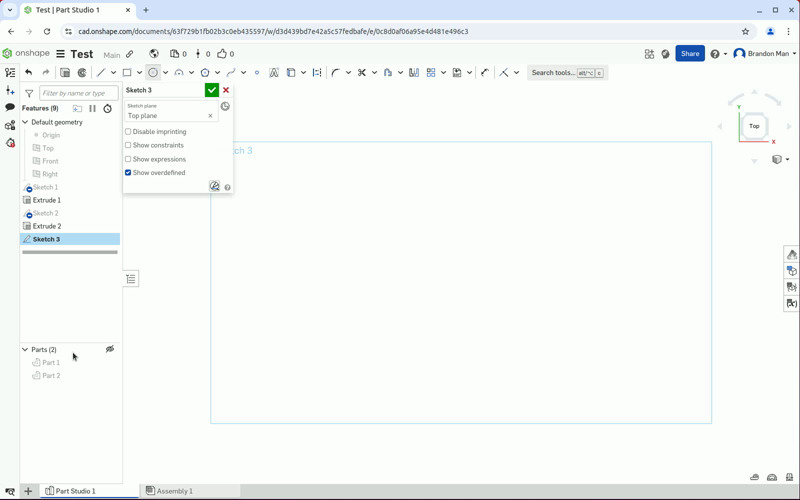
mouse_move(441, 335)
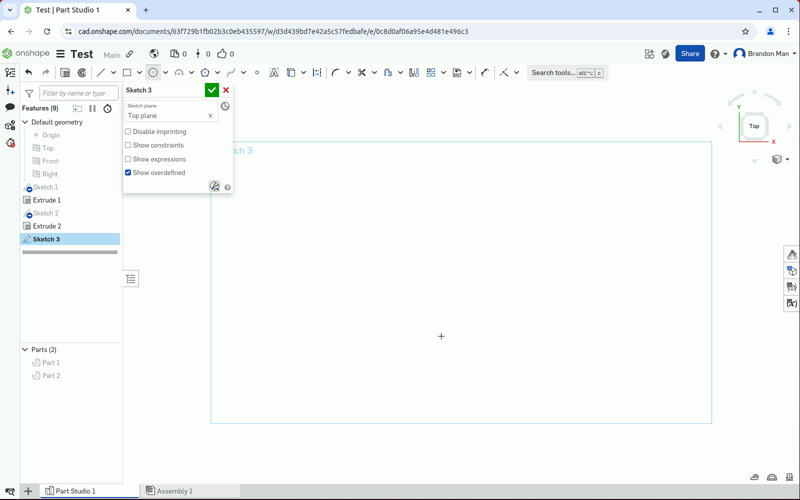
click(441, 335)
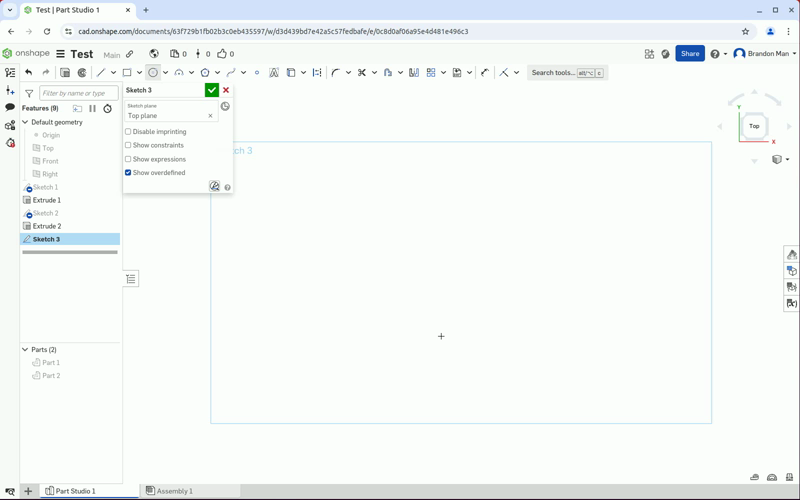
key_up(shift)
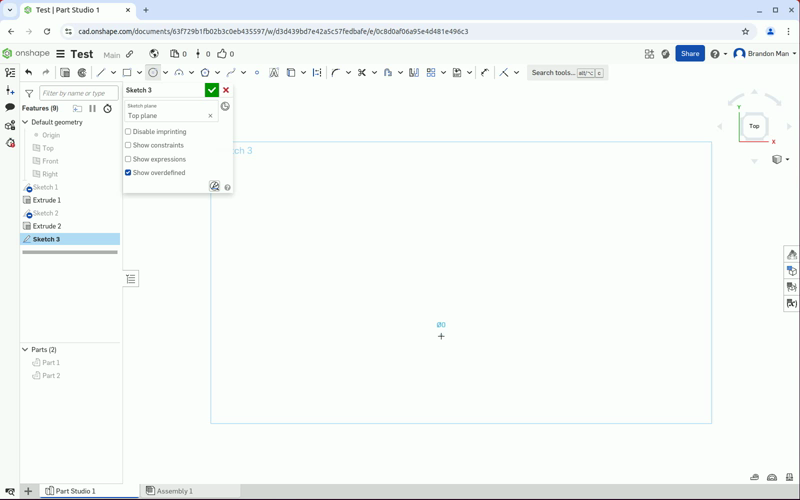
mouse_move(465, 335)
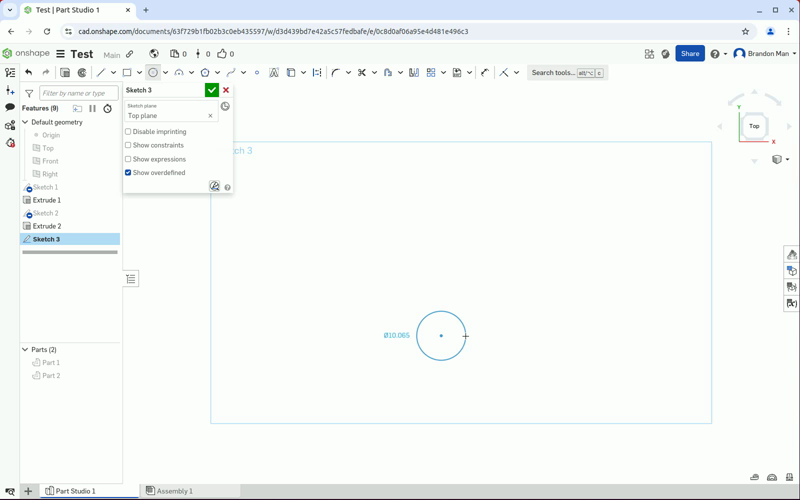
click(465, 335)
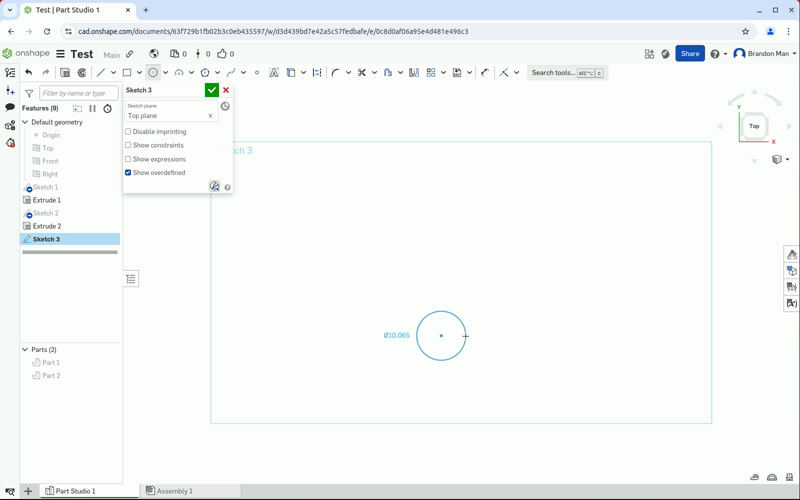
key(esc)
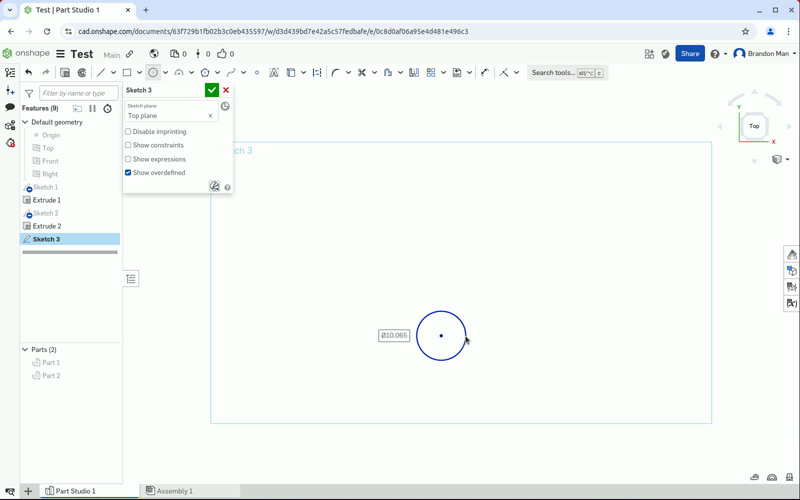
mouse_move(437, 313)
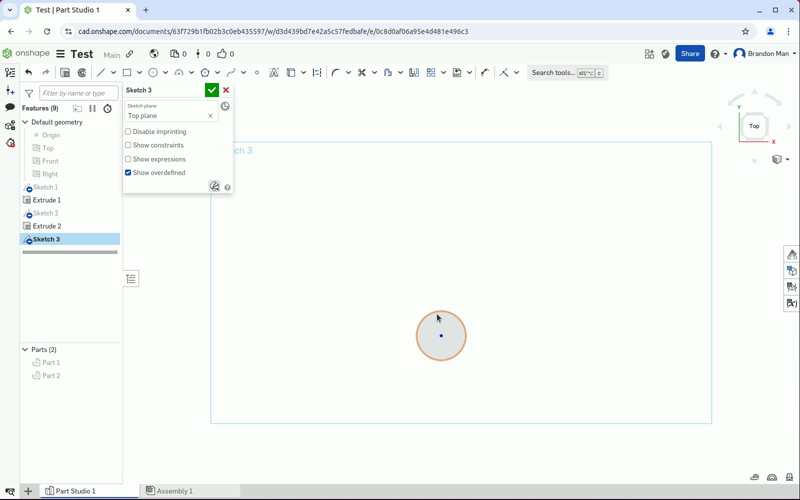
click(437, 313)
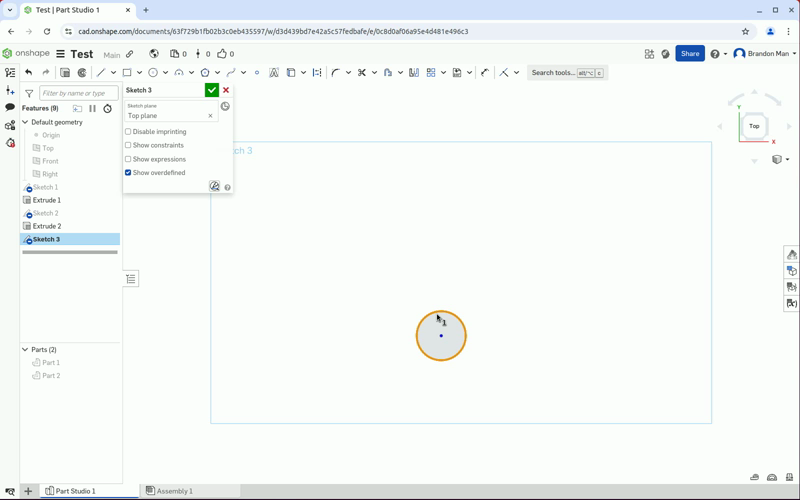
mouse_move(73, 352)
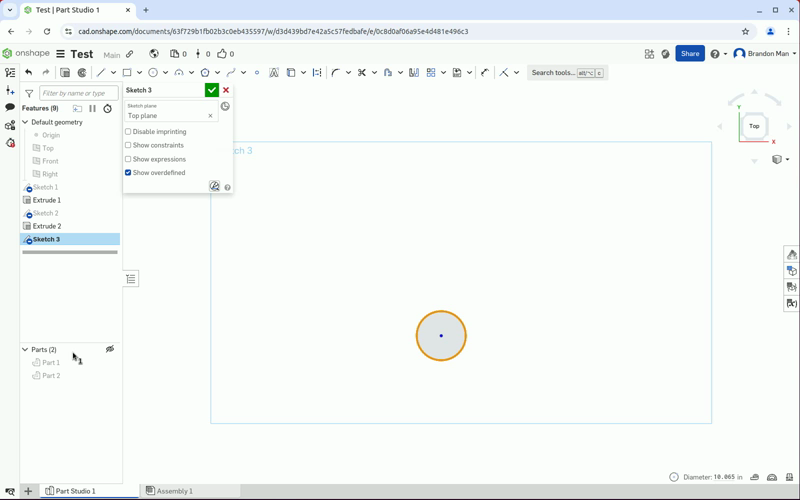
key(shift+y)
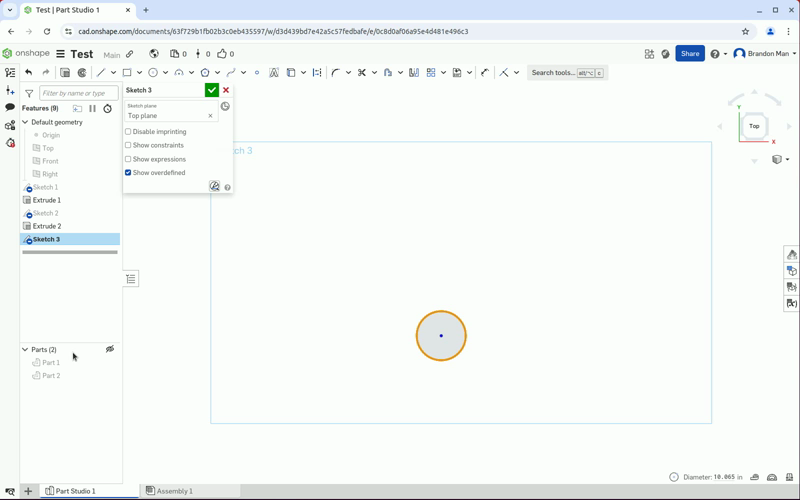
key(shift+e)
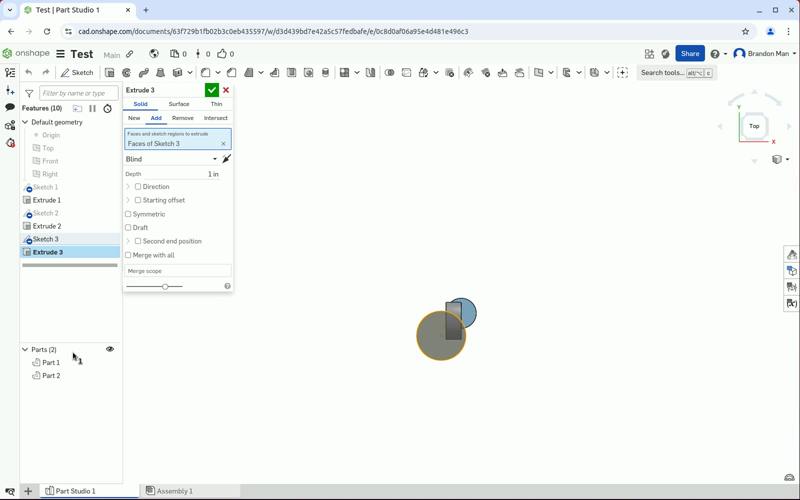
mouse_move(143, 106)
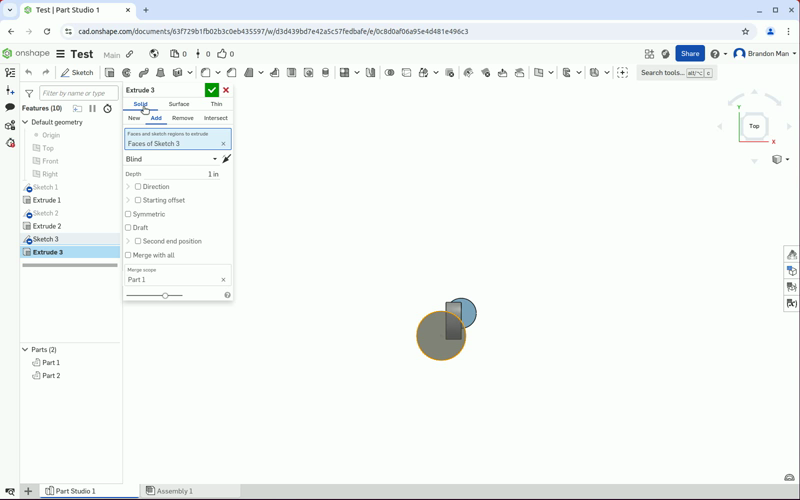
click(143, 106)
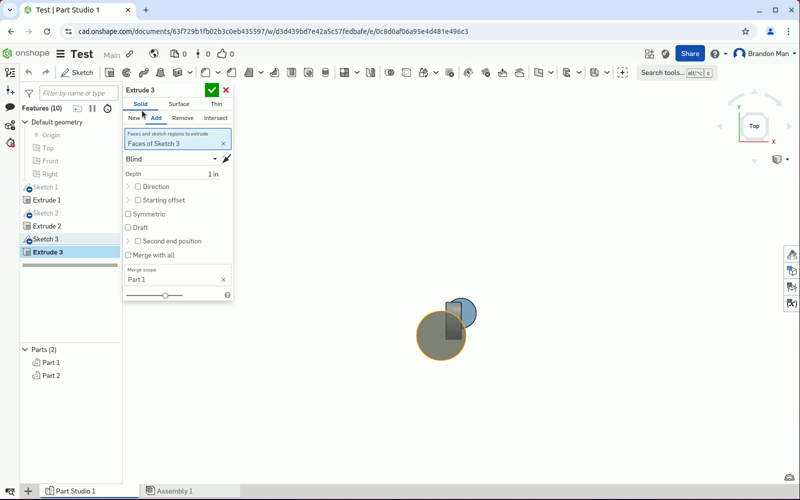
mouse_move(137, 120)
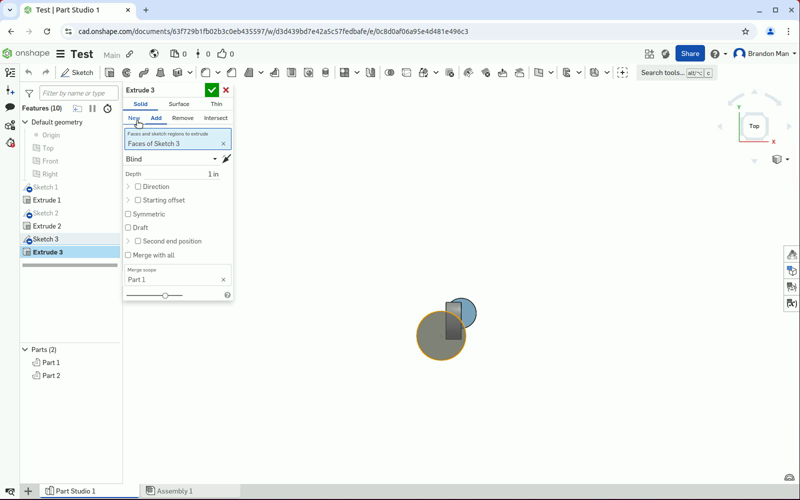
click(137, 120)
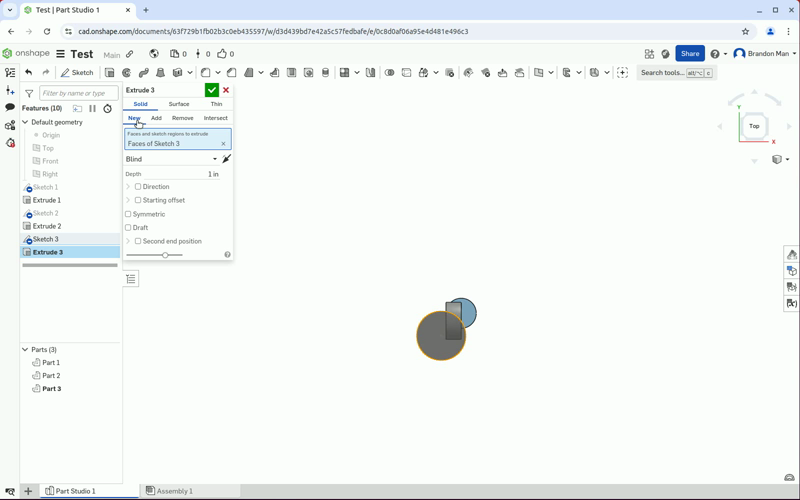
key(tab, 4)
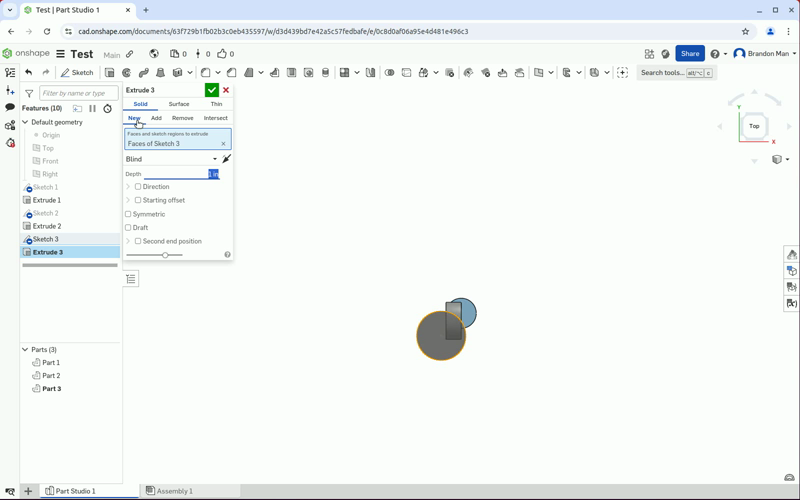
text(2.166)
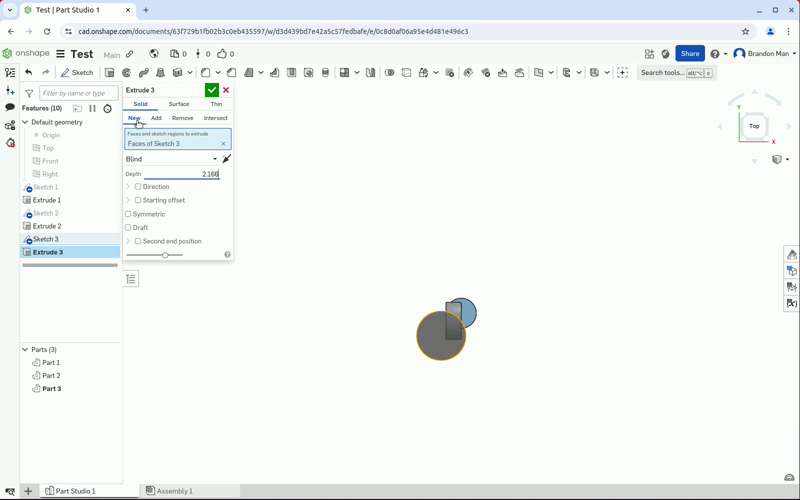
key(enter)
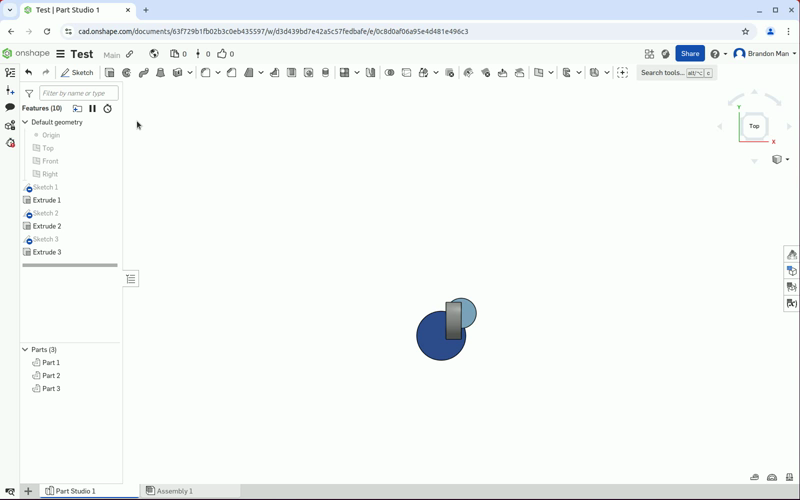
key(shift+h)
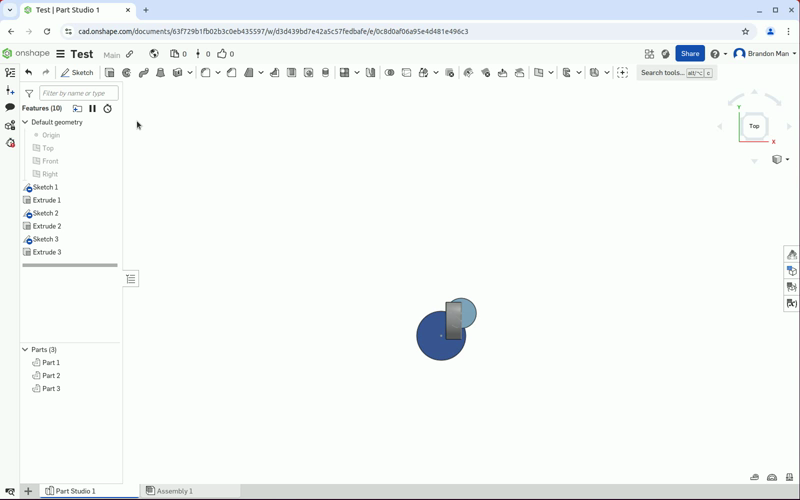
key(shift+h)
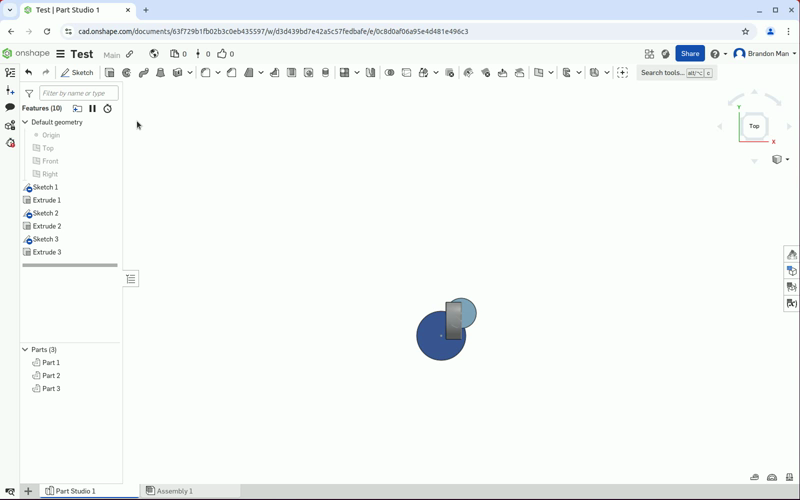
key(shift+7)
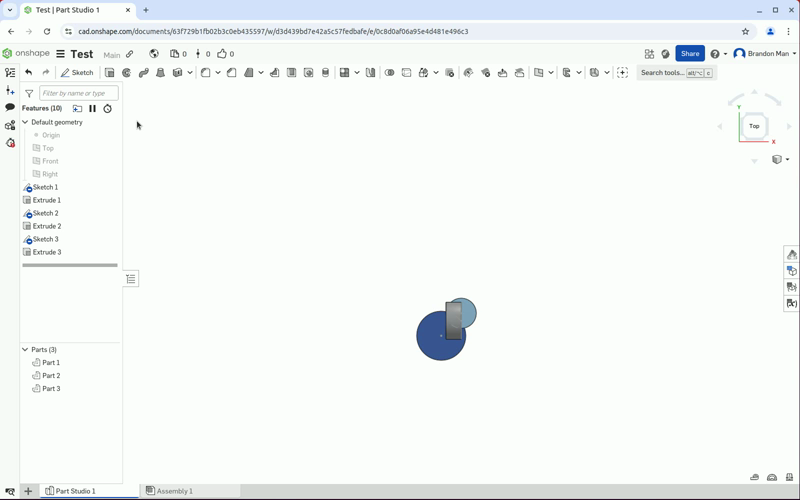
key(up, 3)
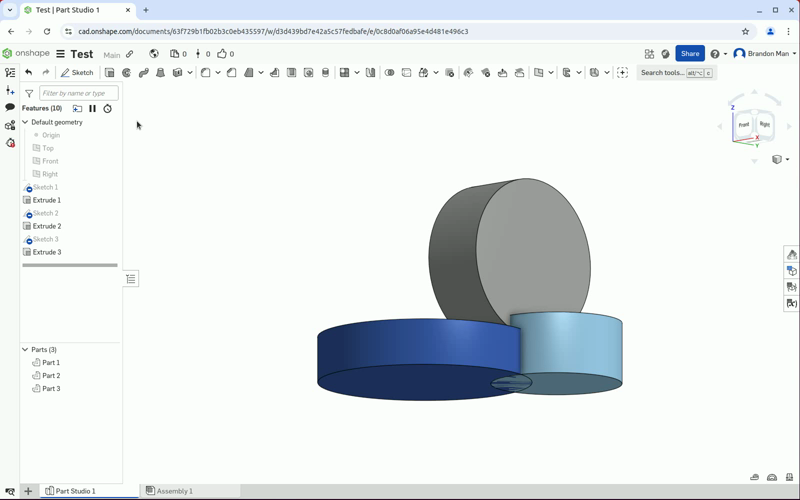
key(left, 3)
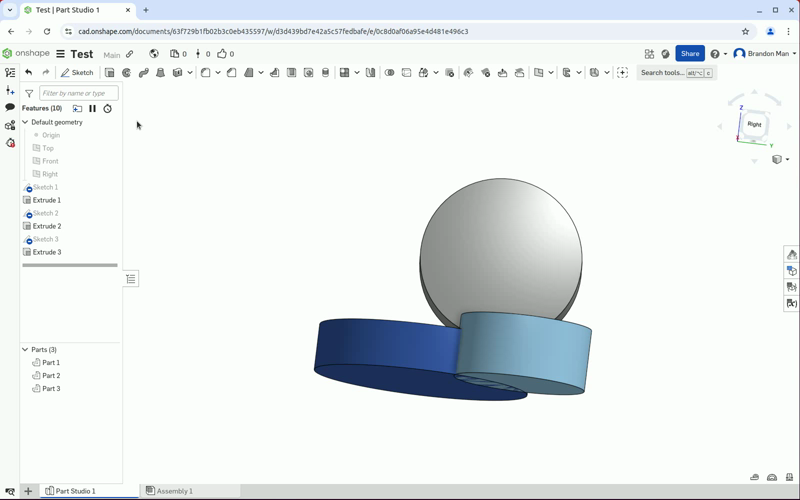
key(right, 3)
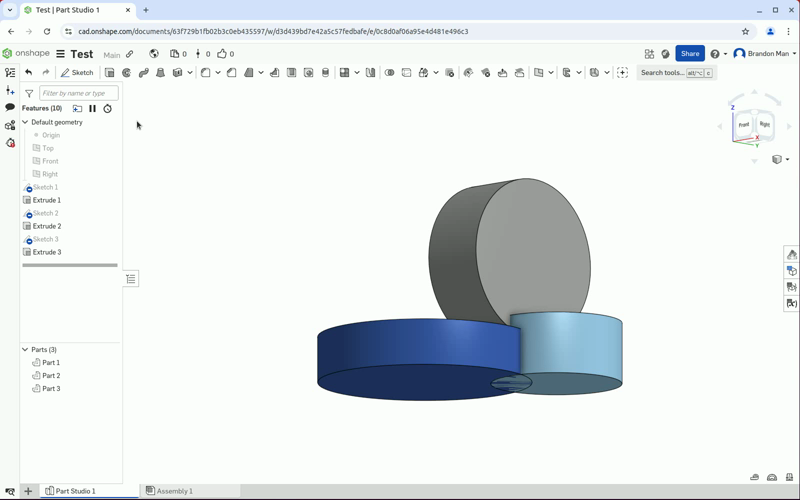
key(down, 3)
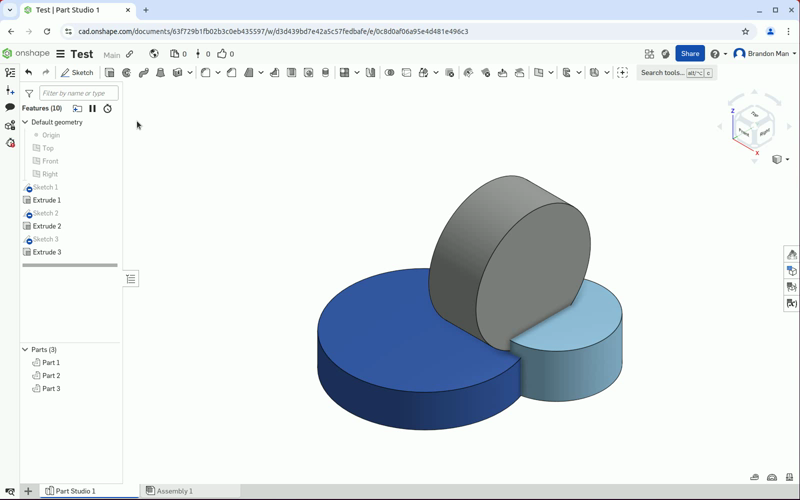
mouse_move(73, 189)
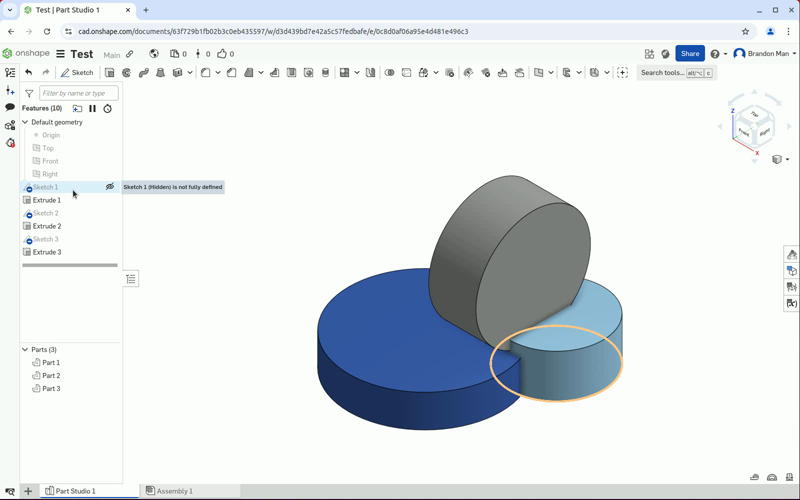
click(73, 189)